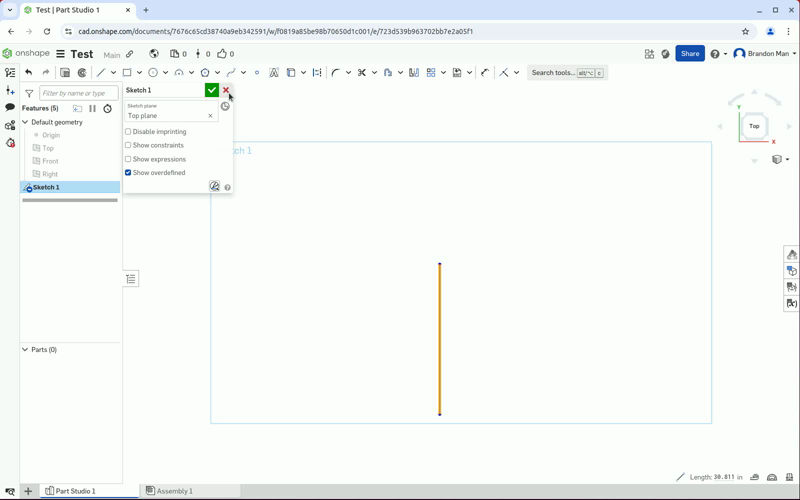
key(shift+h)
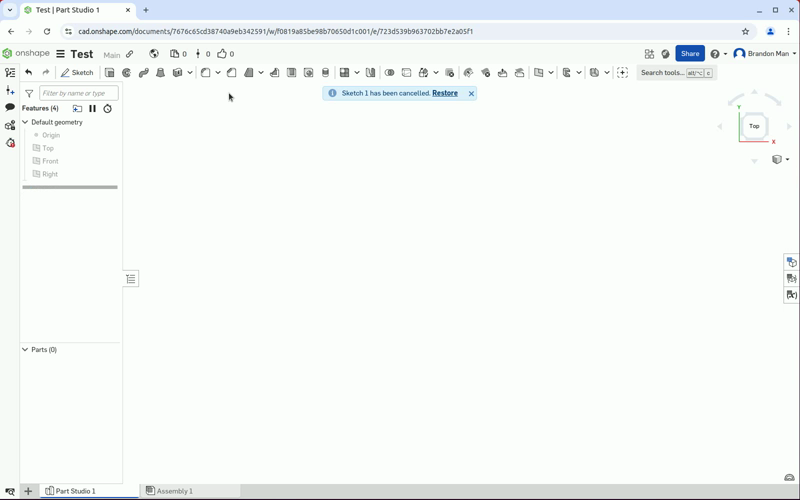
mouse_move(73, 352)
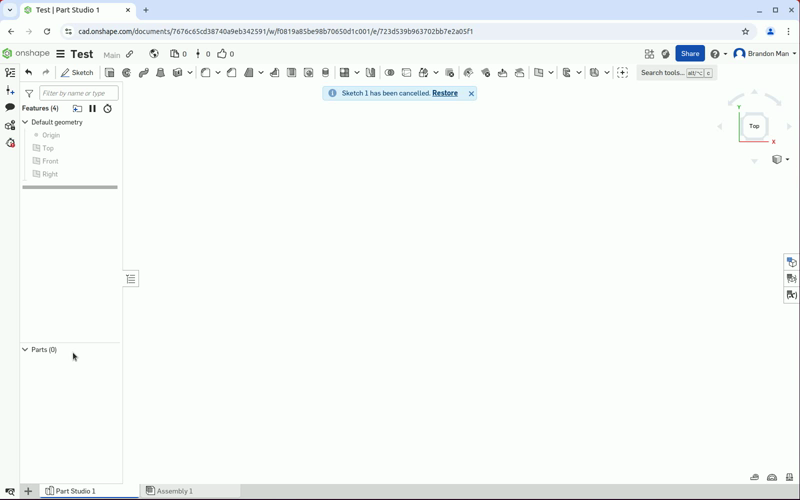
key(y)
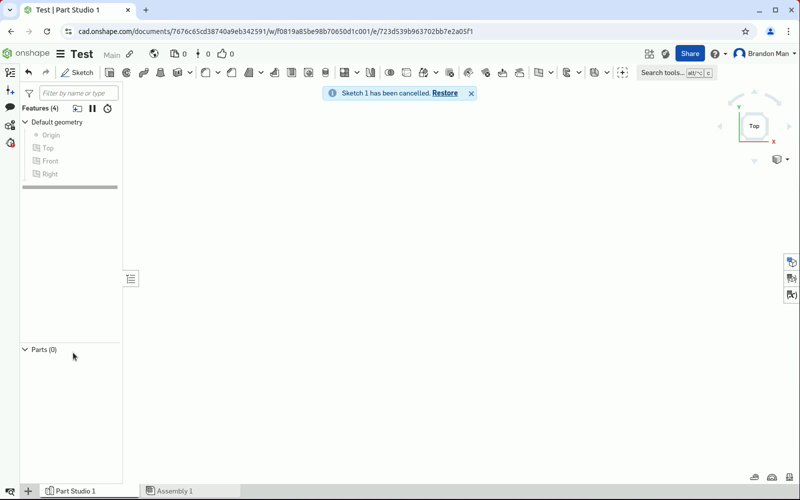
key(shift+p)
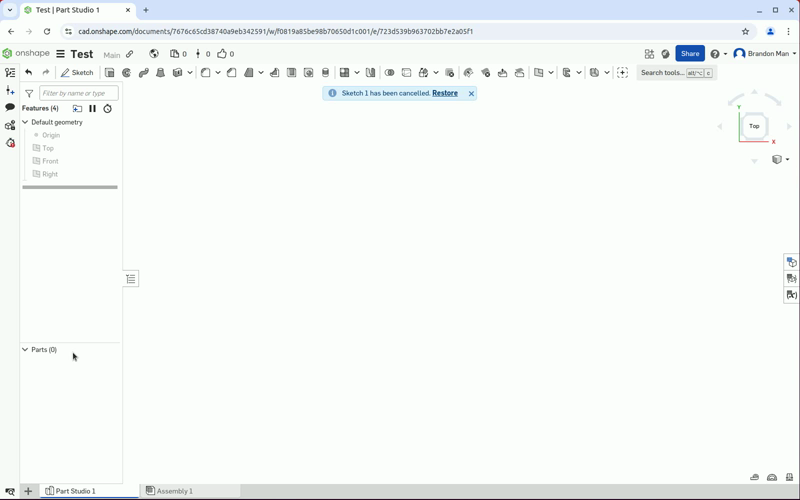
key(space)
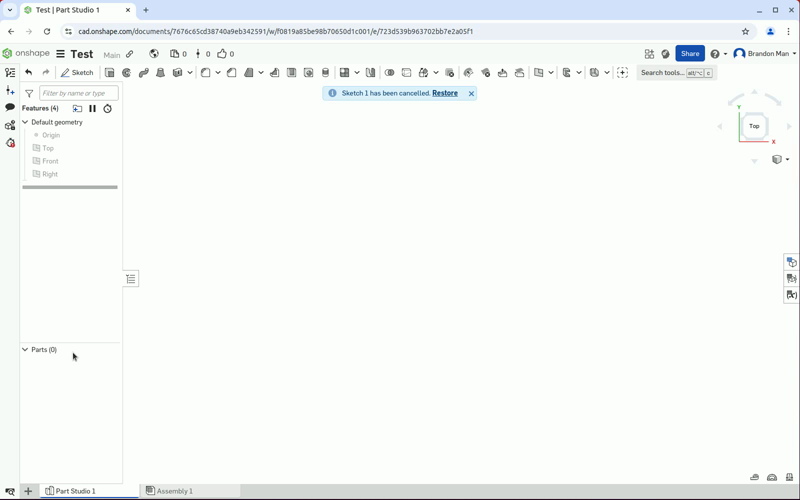
key_down(shift)
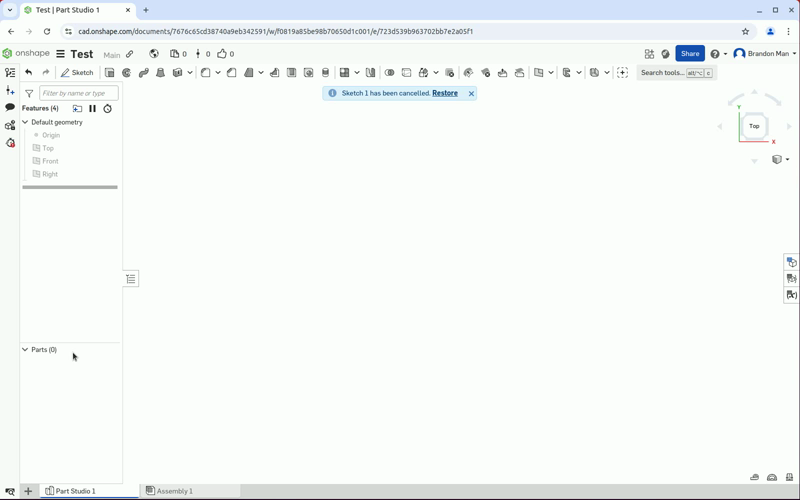
key(up)
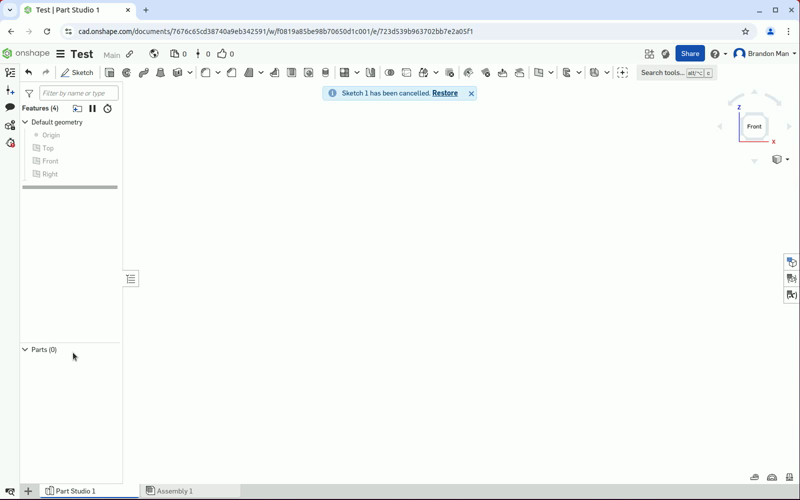
key_up(shift)
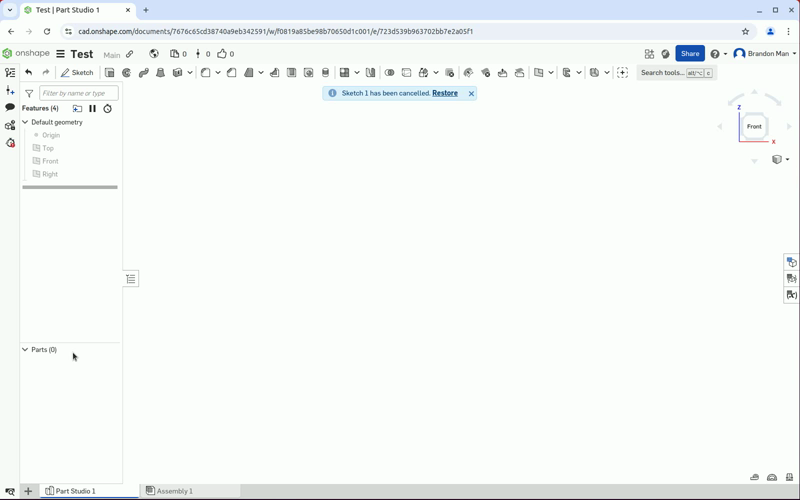
mouse_move(73, 352)
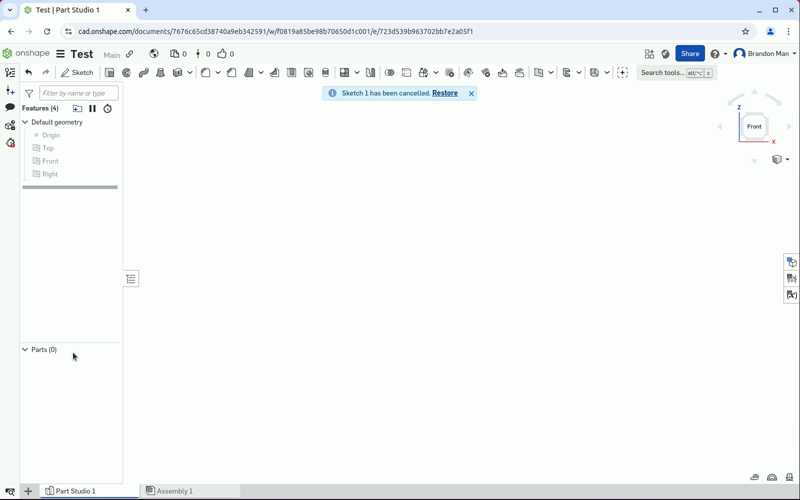
key(shift+y)
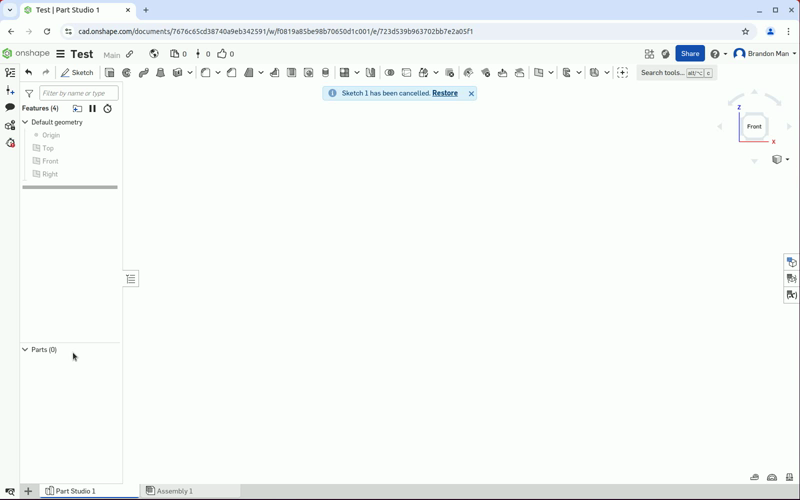
key(shift+s)
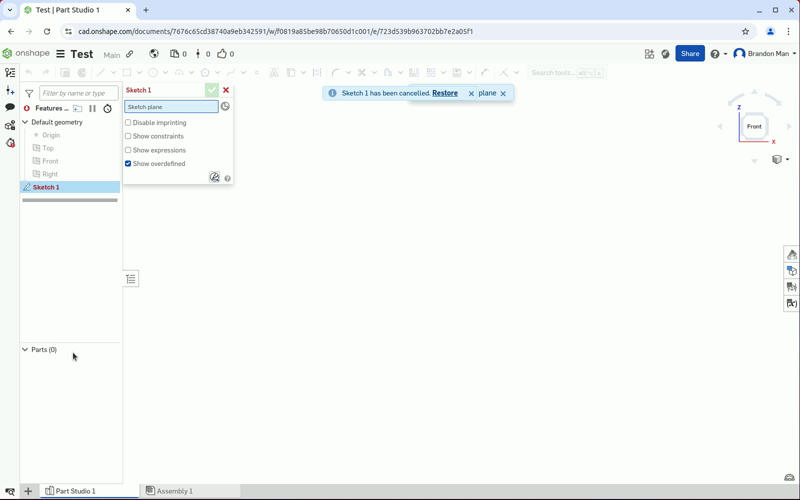
mouse_move(73, 163)
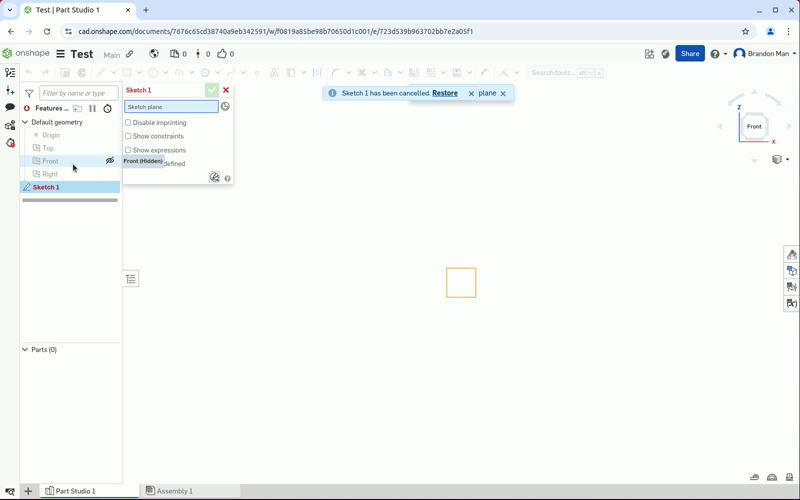
click(73, 163)
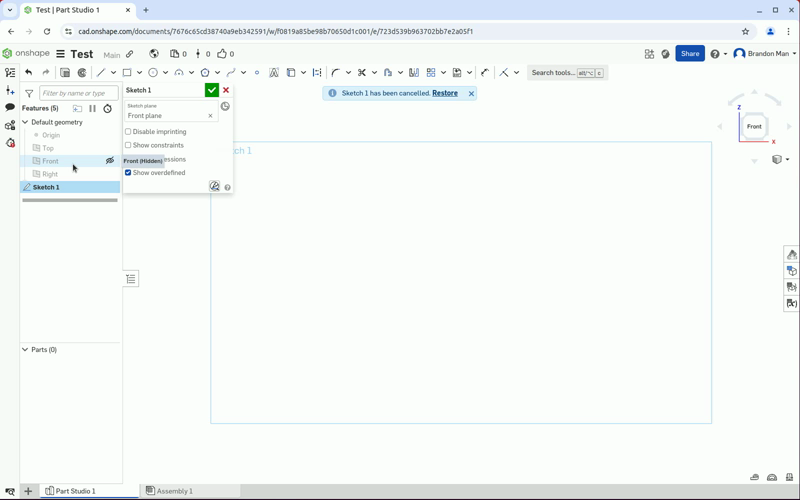
mouse_move(73, 352)
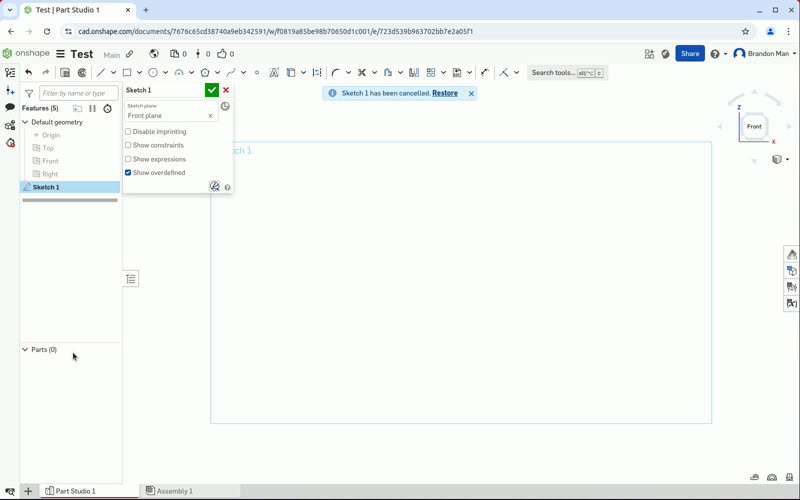
key(y)
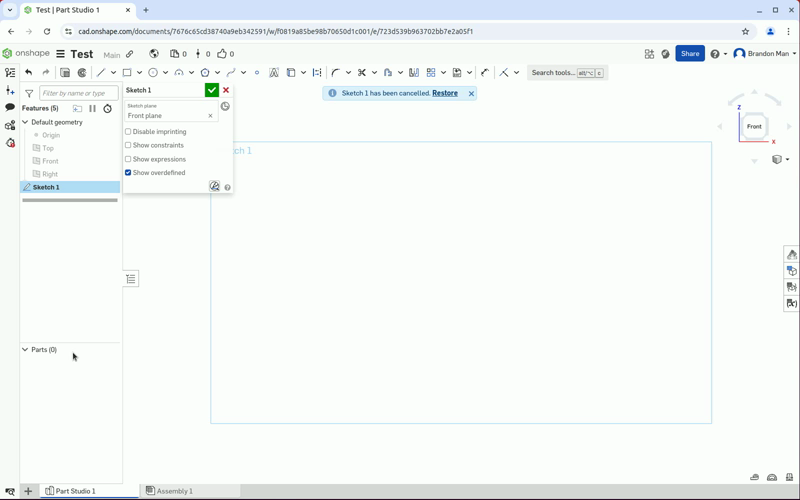
key(l)
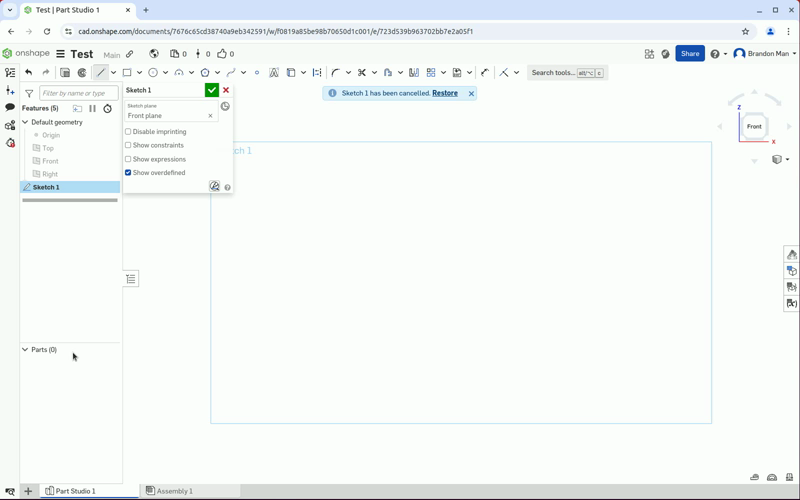
key_down(shift)
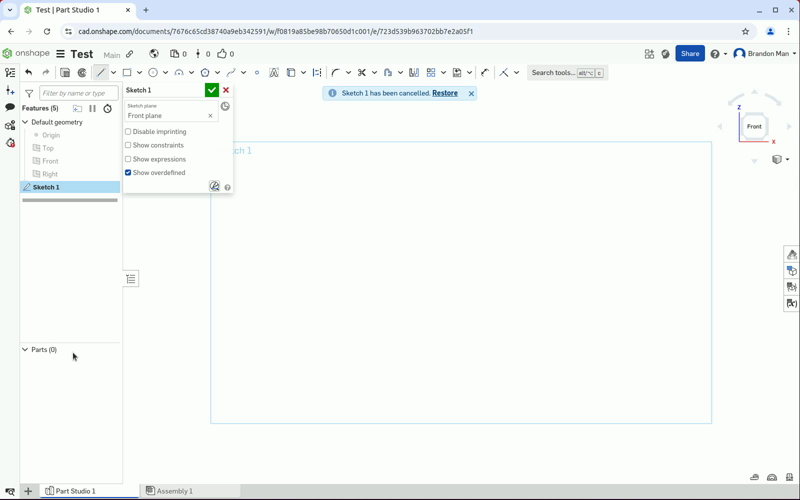
mouse_move(401, 342)
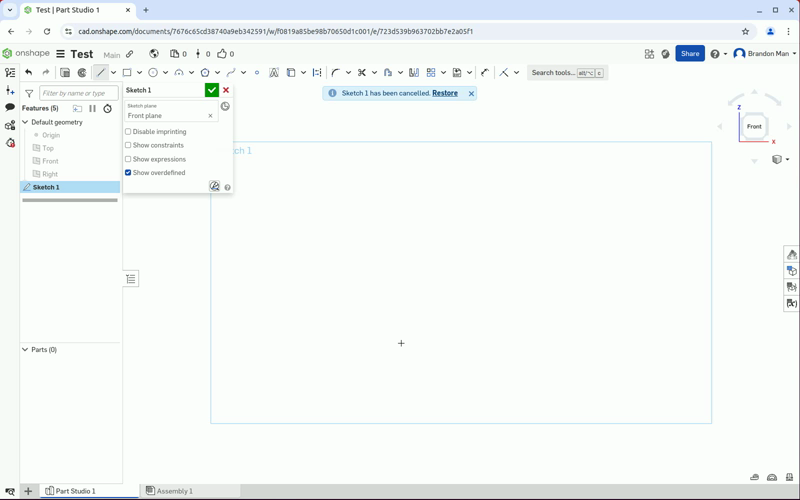
click(401, 342)
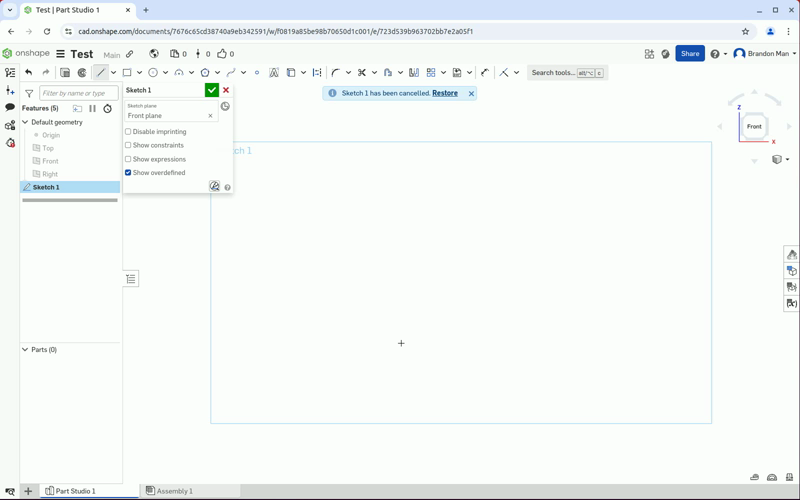
key_up(shift)
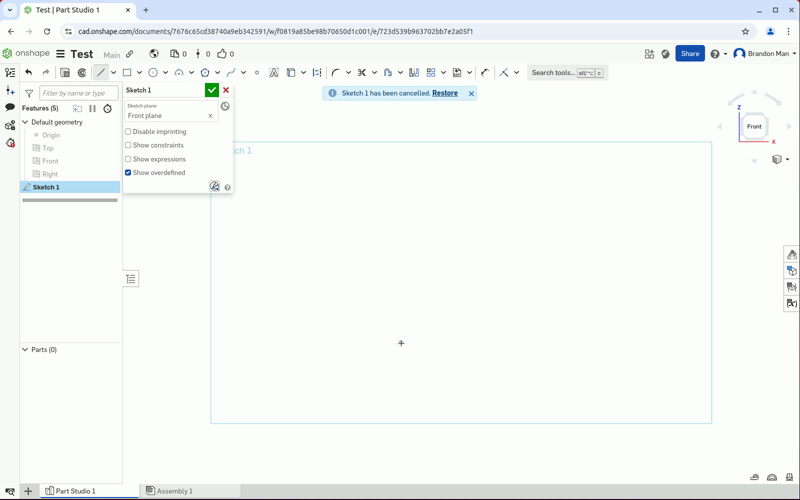
key_down(shift)
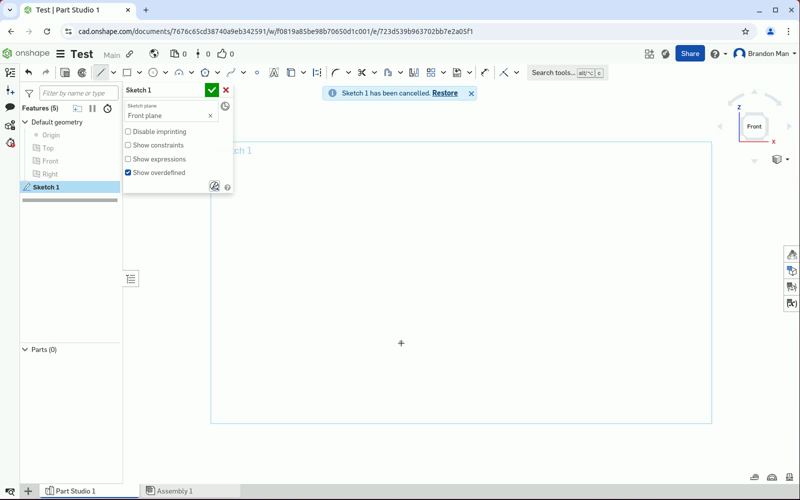
mouse_move(491, 342)
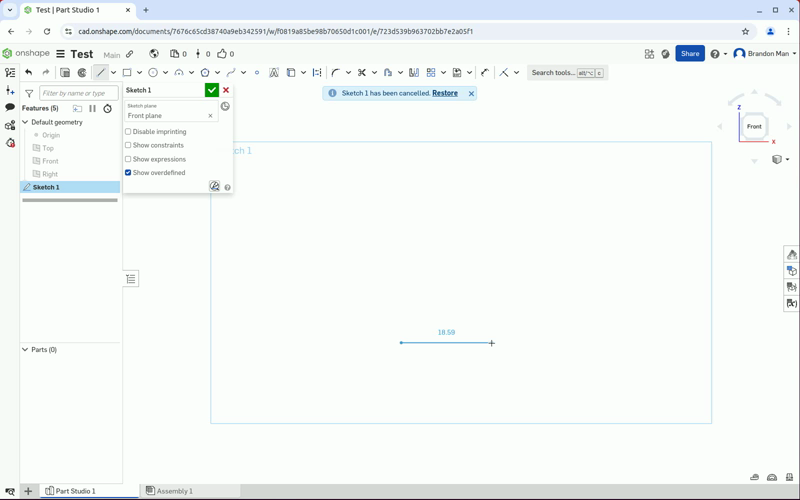
click(491, 342)
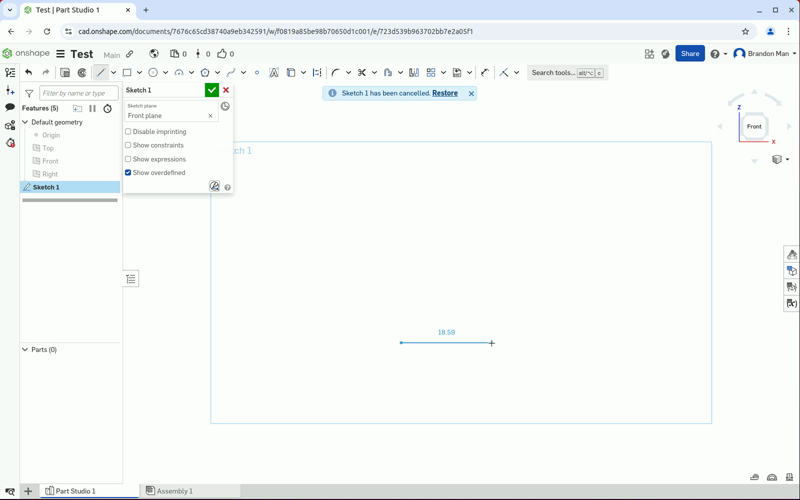
key_up(shift)
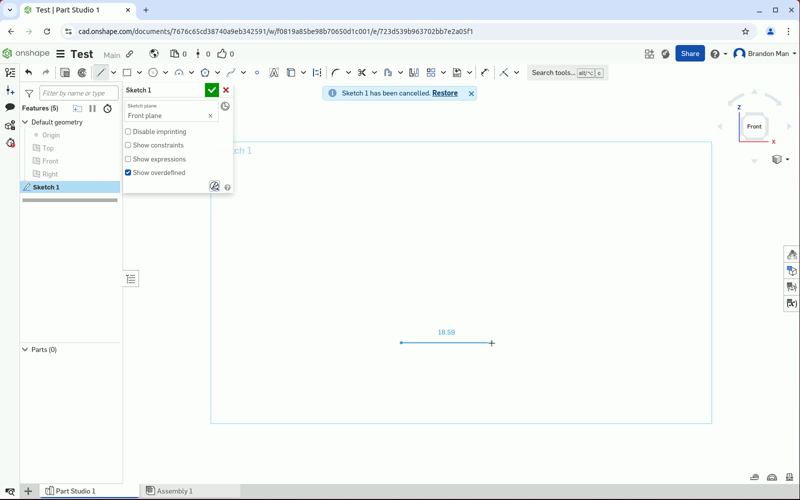
key_down(shift)
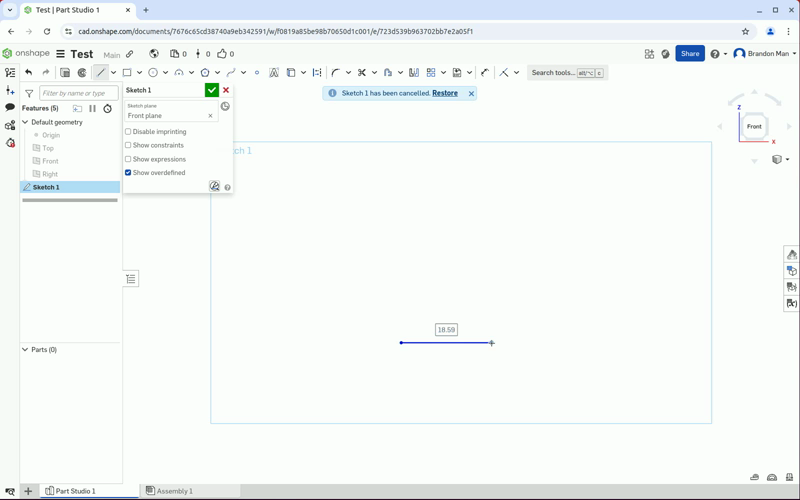
mouse_move(491, 223)
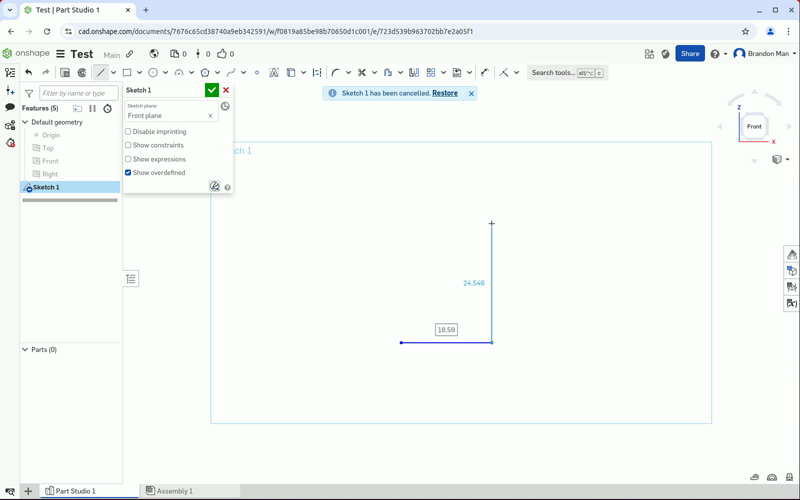
click(491, 223)
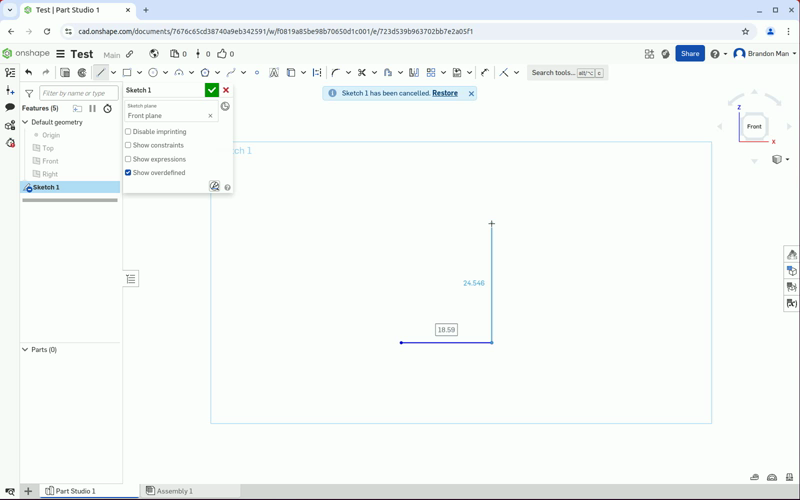
key_up(shift)
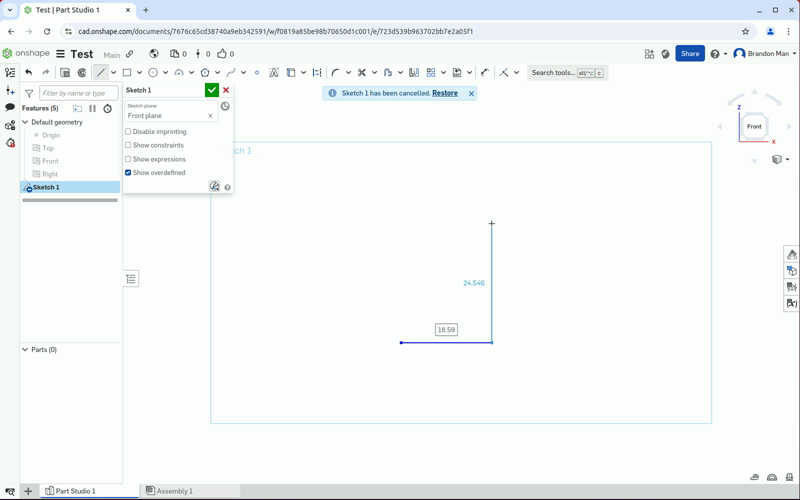
key_down(shift)
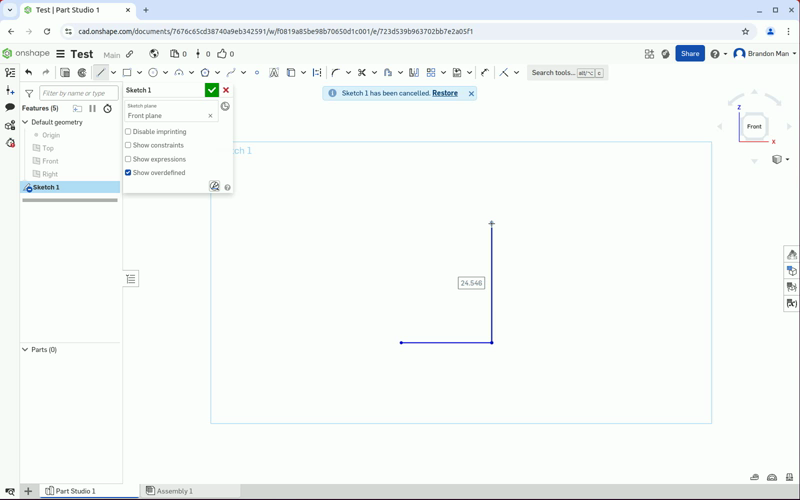
mouse_move(401, 223)
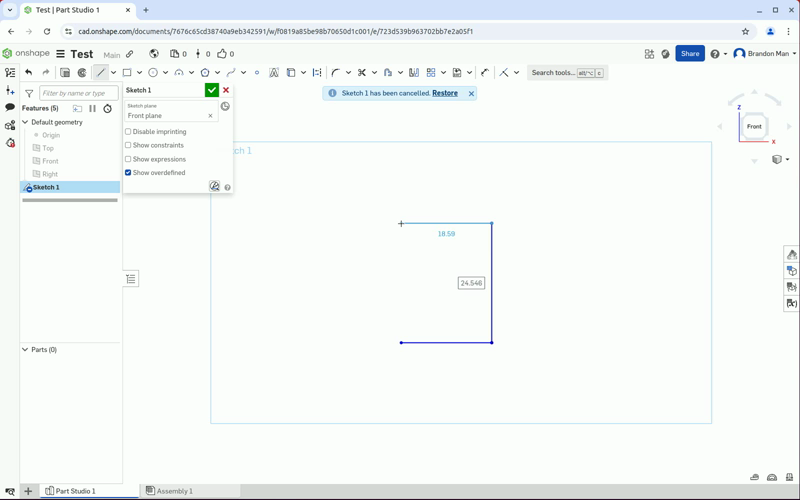
click(401, 223)
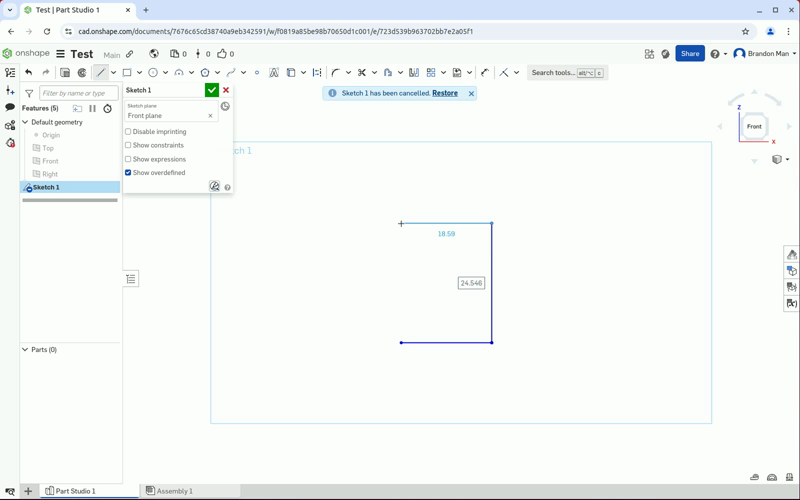
key_up(shift)
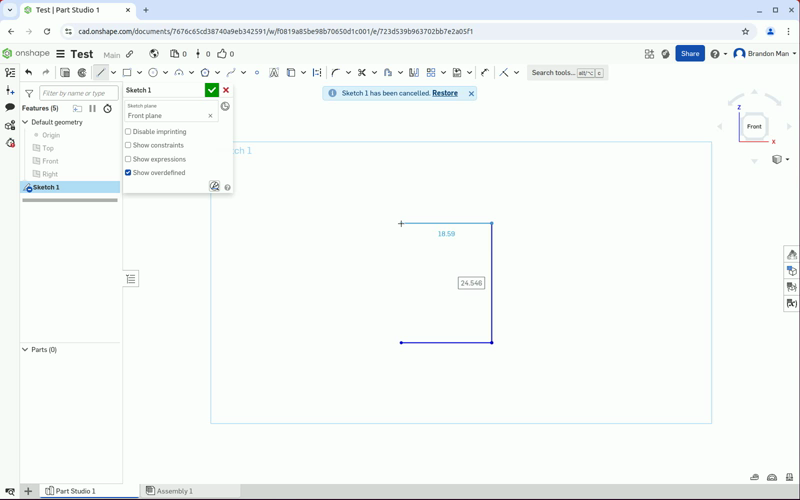
key_down(shift)
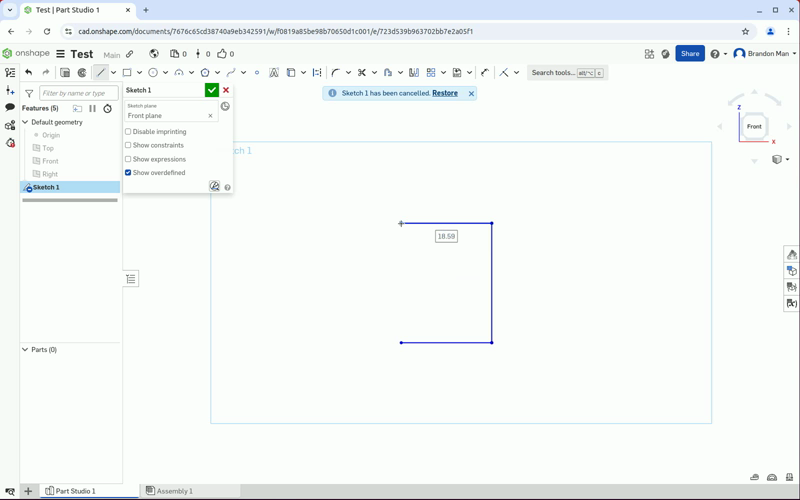
mouse_move(401, 342)
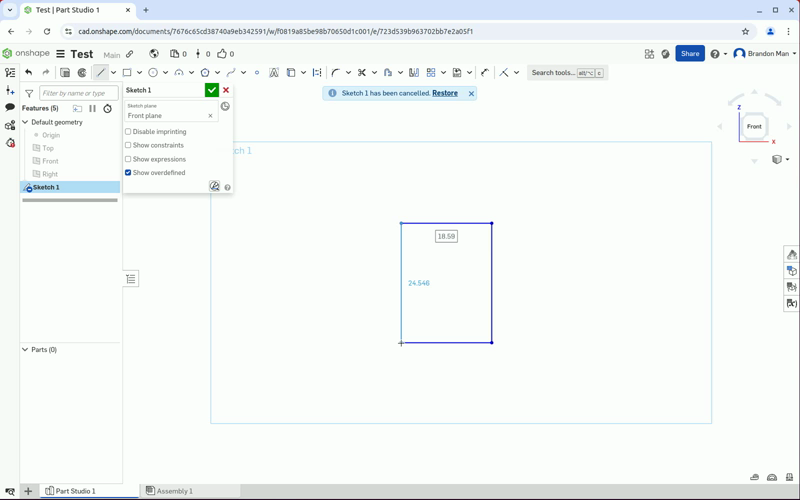
key_up(shift)
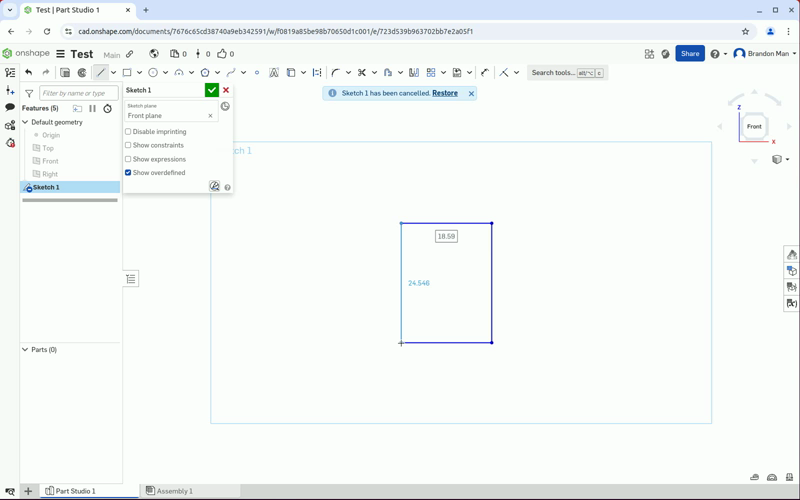
click(401, 342)
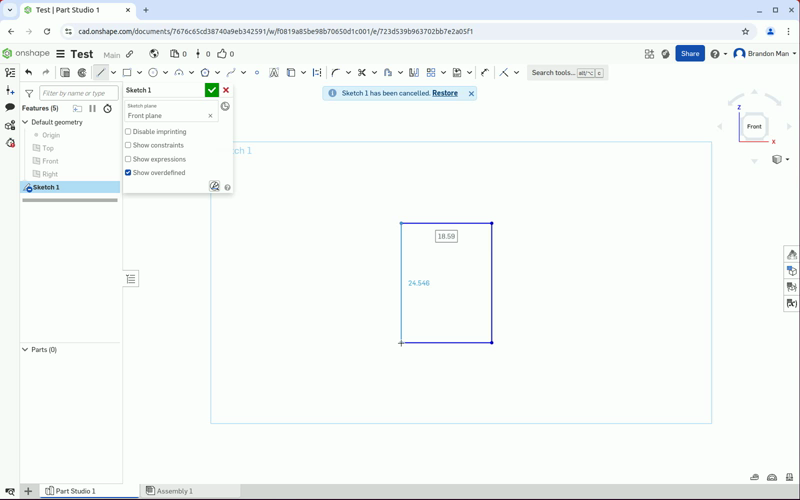
key(esc)
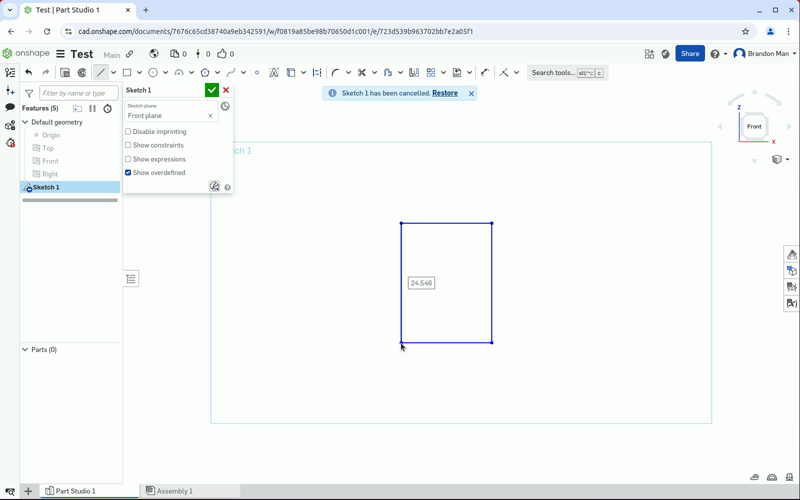
mouse_move(484, 242)
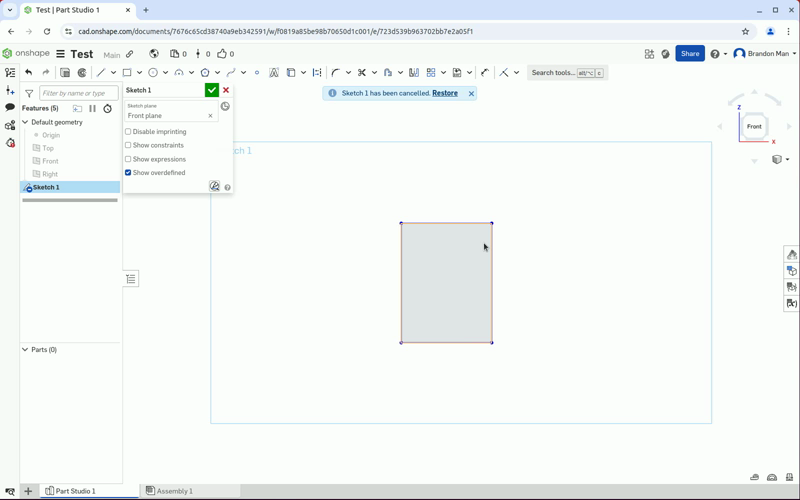
click(484, 242)
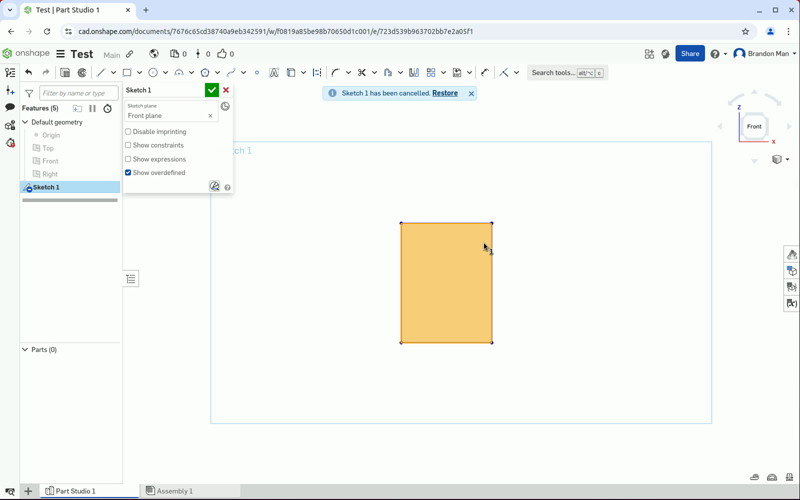
mouse_move(73, 352)
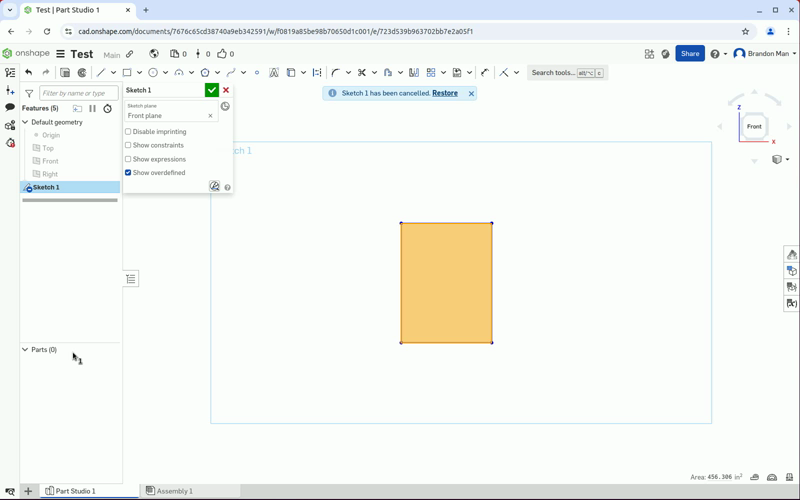
key(shift+y)
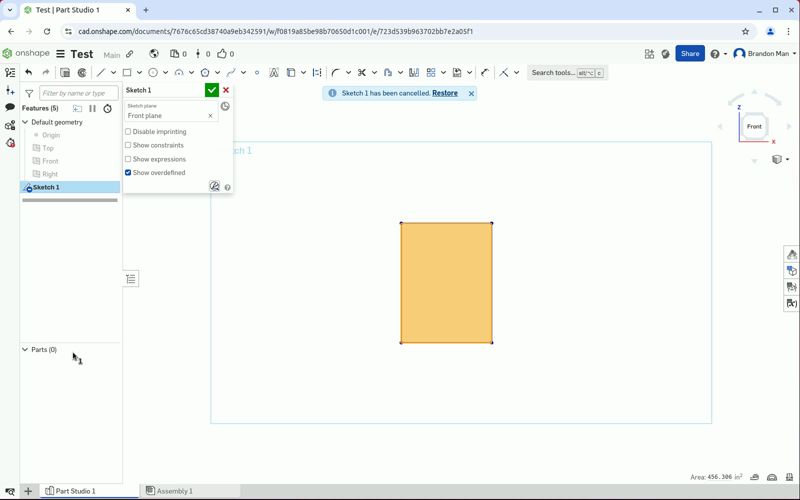
key(shift+e)
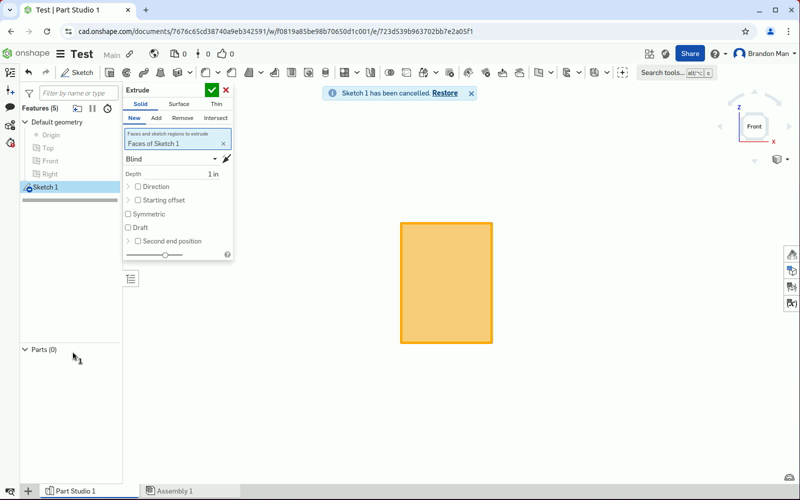
mouse_move(143, 106)
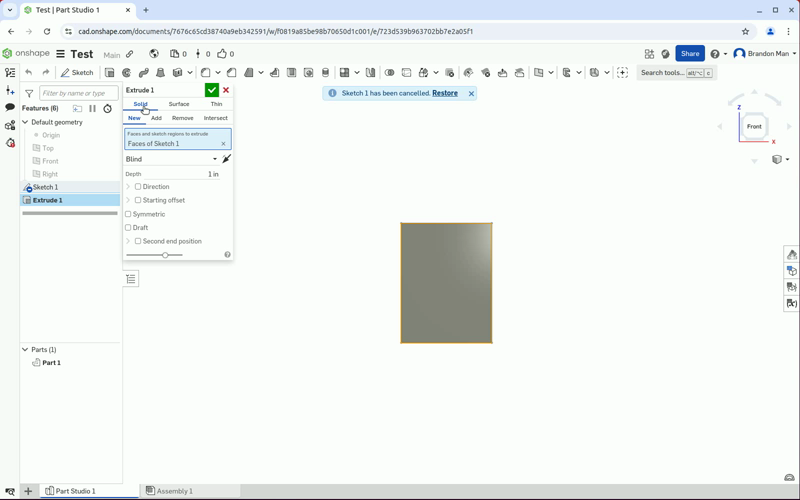
click(143, 106)
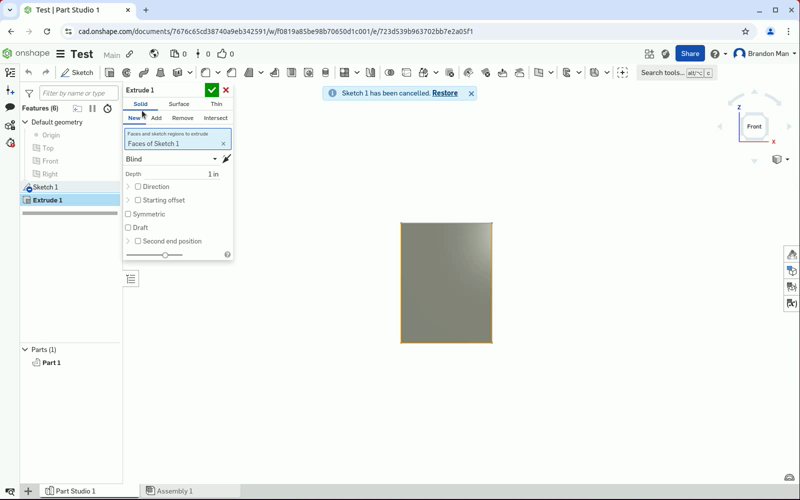
mouse_move(137, 120)
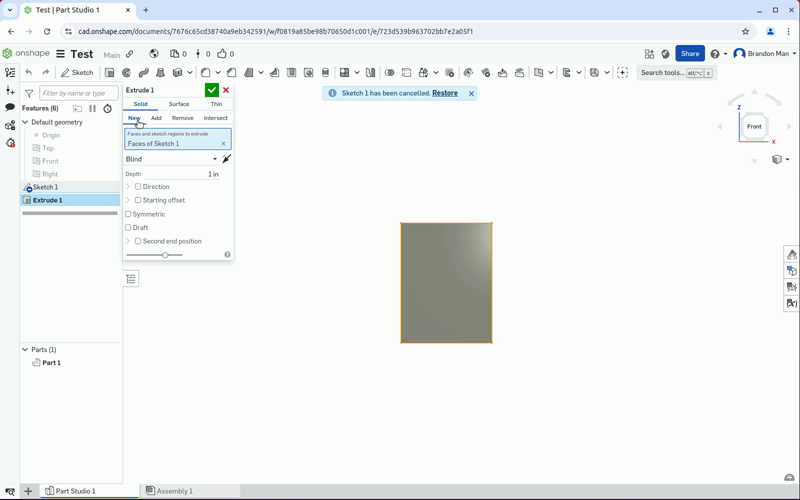
click(137, 120)
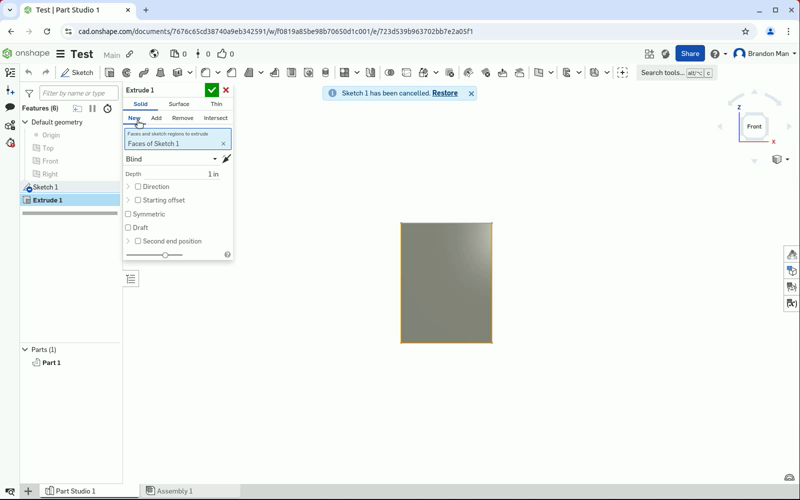
key(tab, 4)
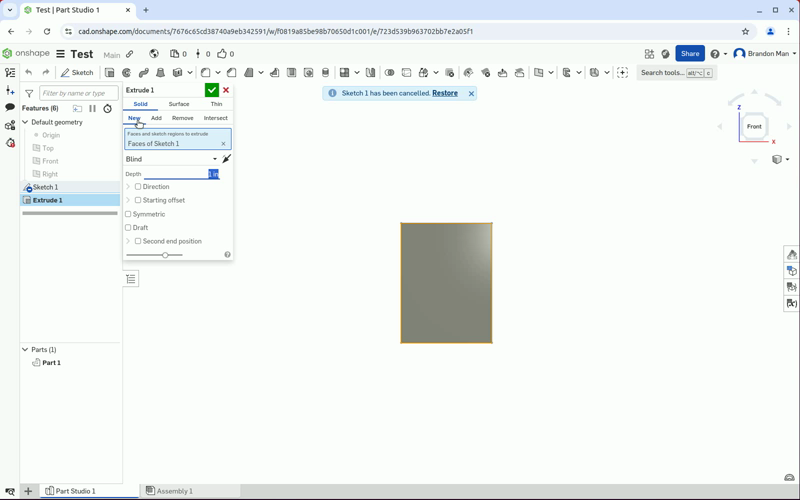
text(6.981)
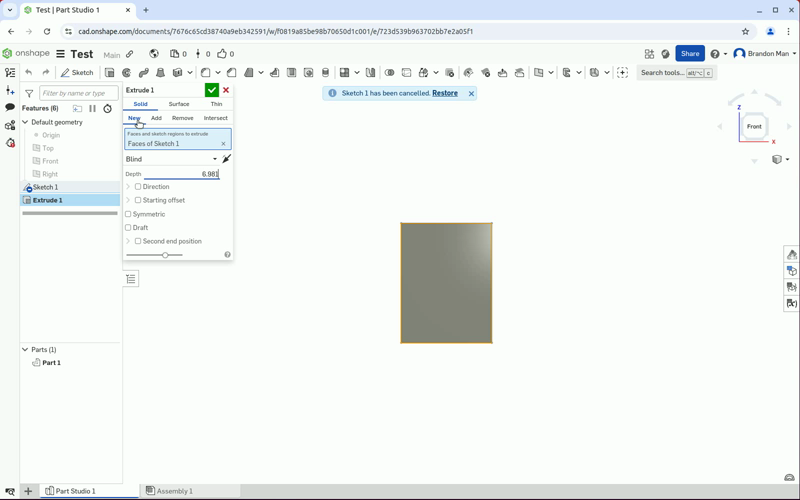
key(enter)
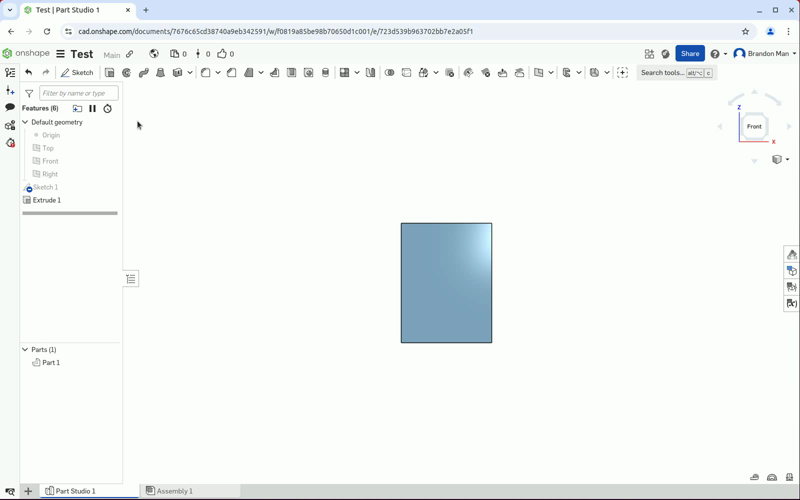
key(shift+h)
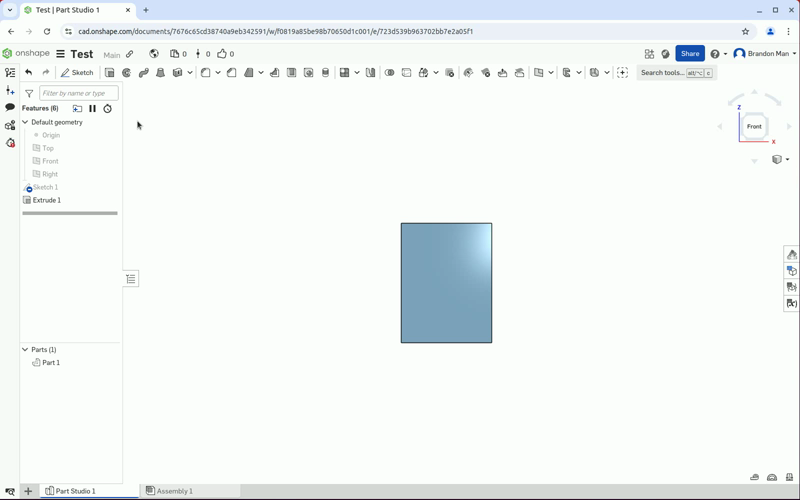
key(shift+h)
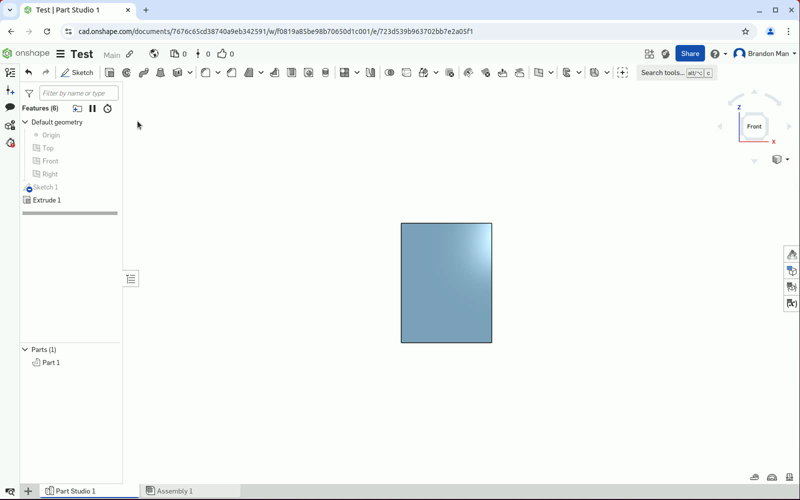
mouse_move(73, 189)
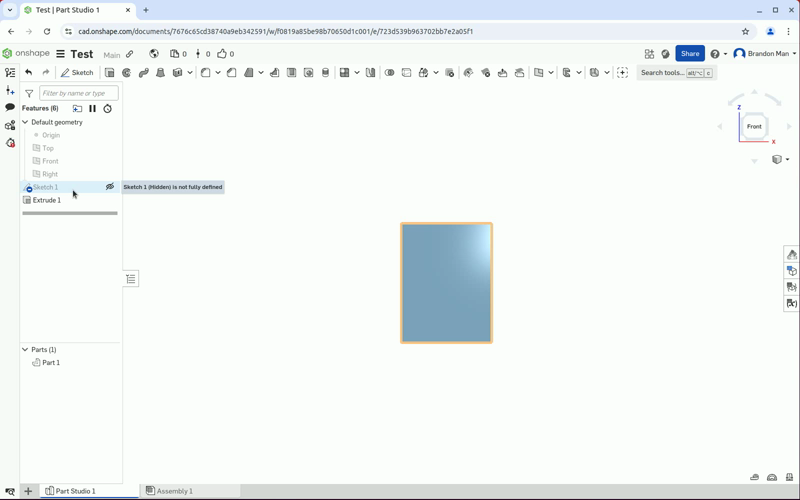
click(73, 189)
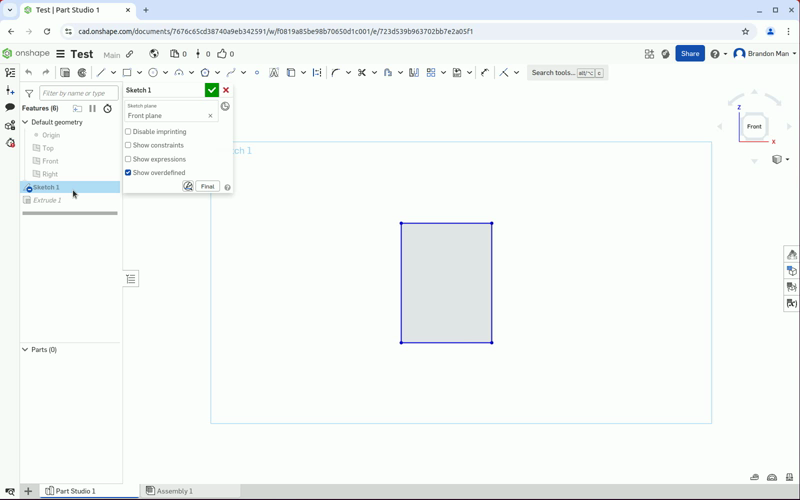
mouse_move(229, 92)
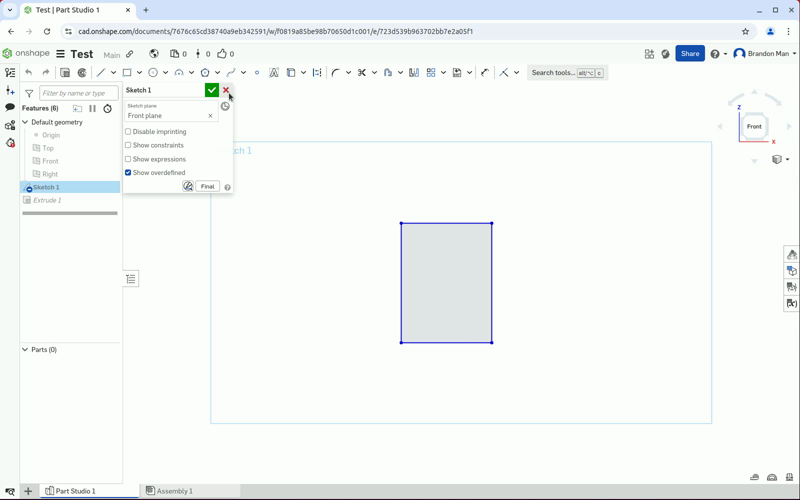
click(229, 92)
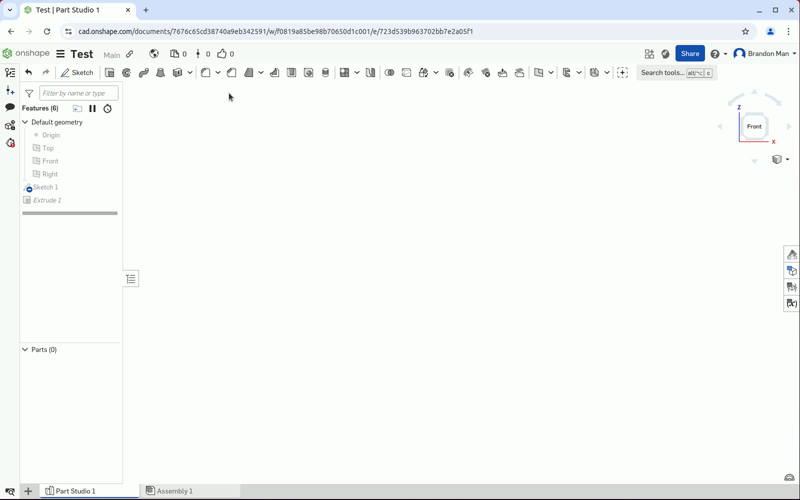
mouse_move(73, 352)
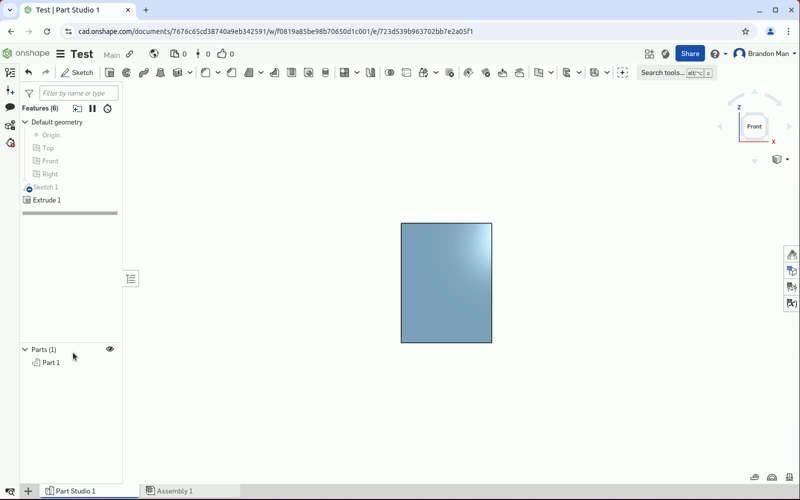
key(y)
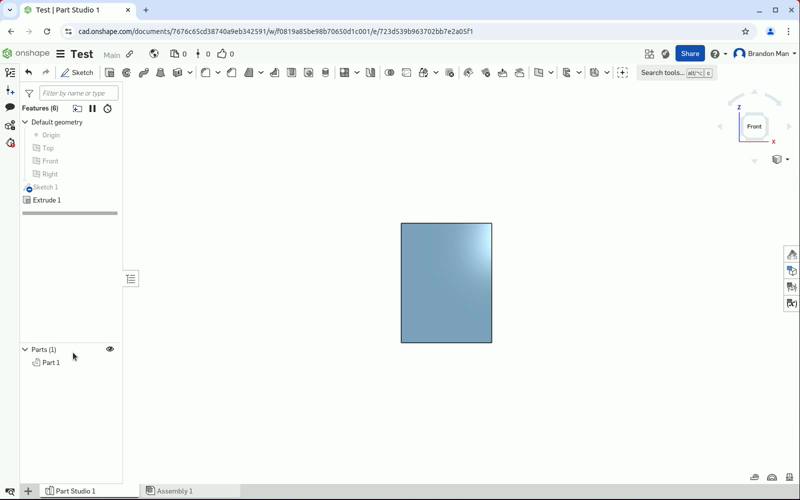
key(shift+p)
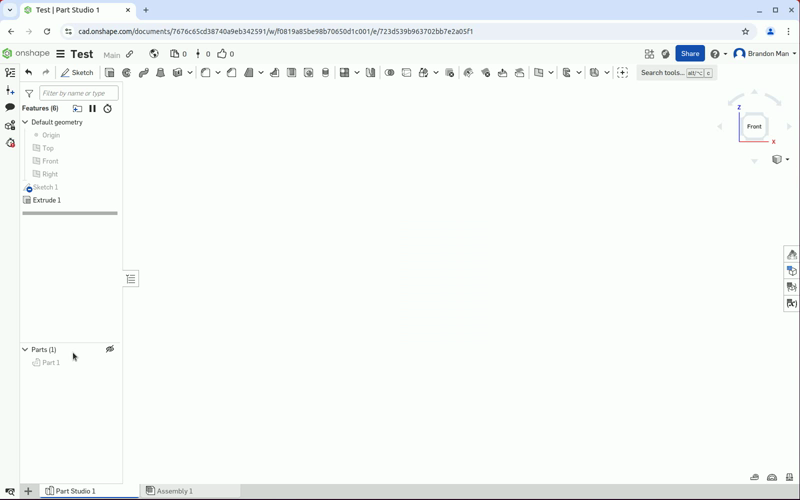
key(space)
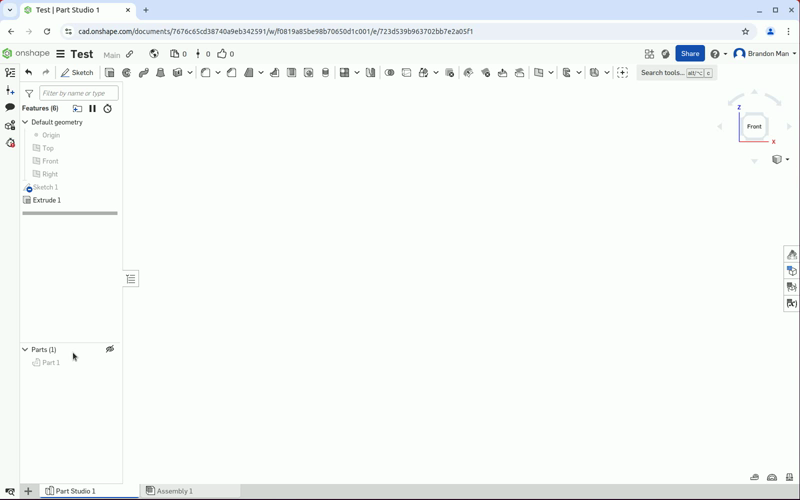
key_down(shift)
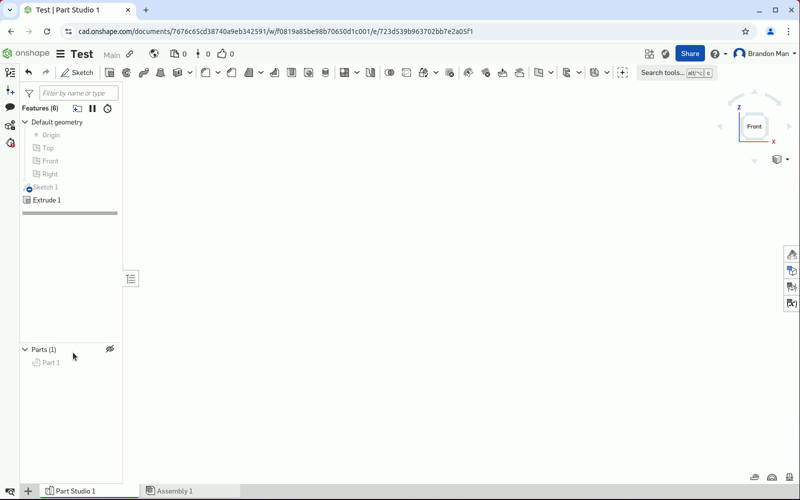
key(left)
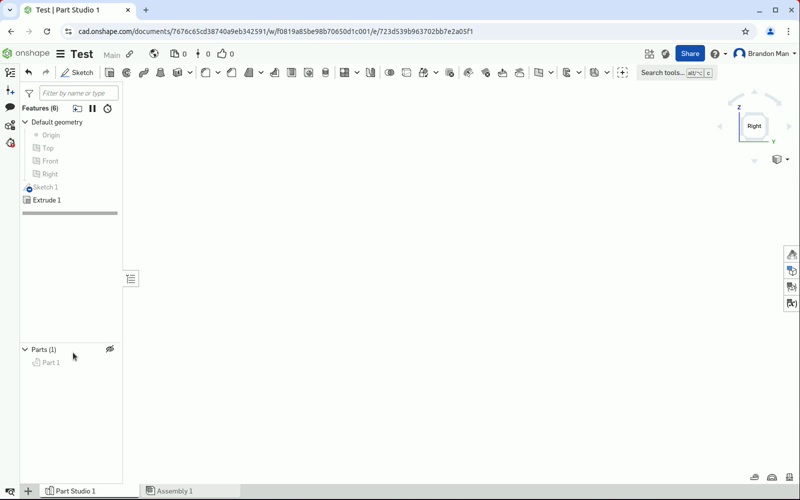
key_up(shift)
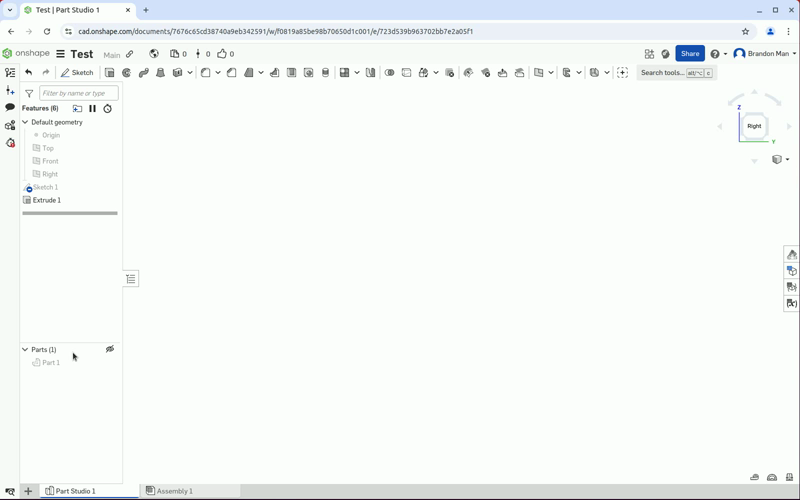
mouse_move(73, 352)
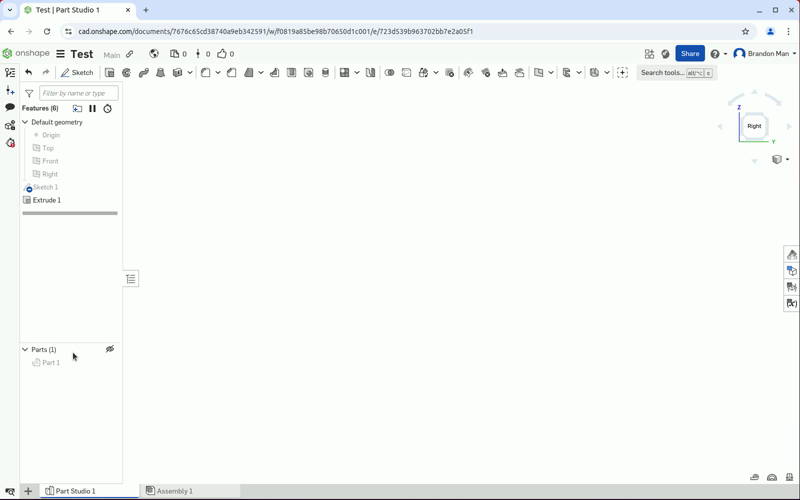
key(shift+y)
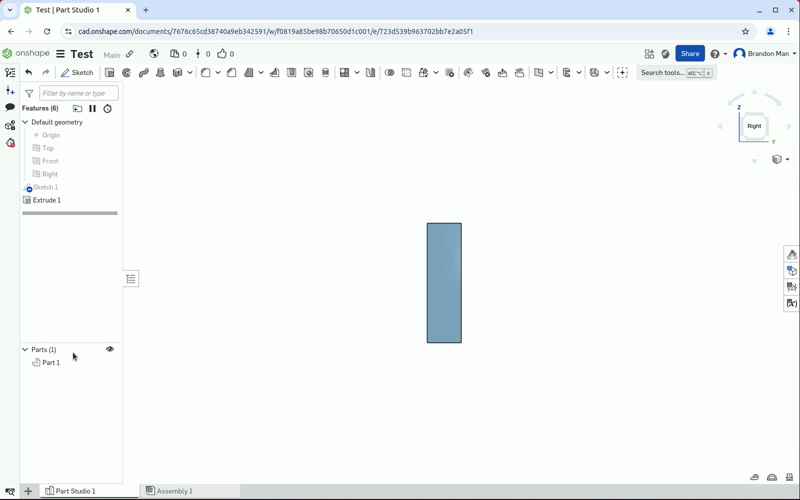
mouse_move(541, 75)
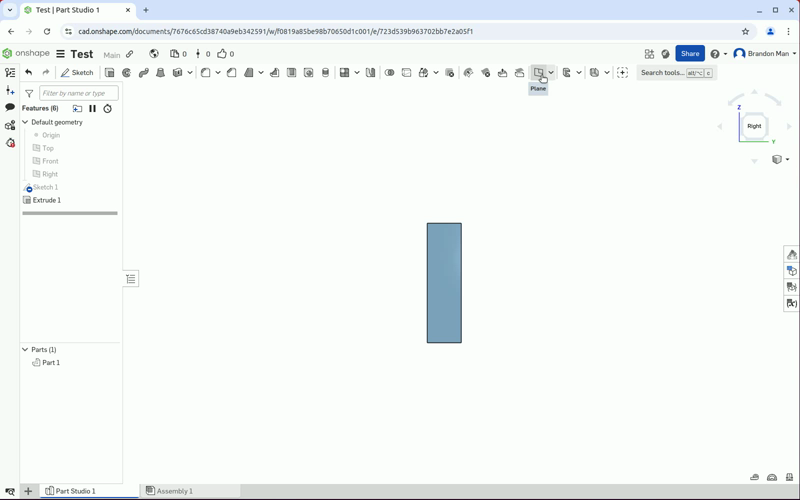
click(541, 75)
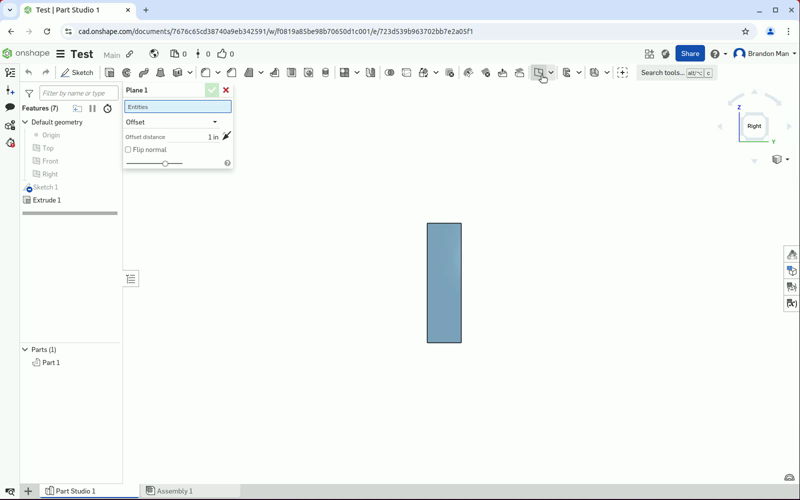
mouse_move(73, 176)
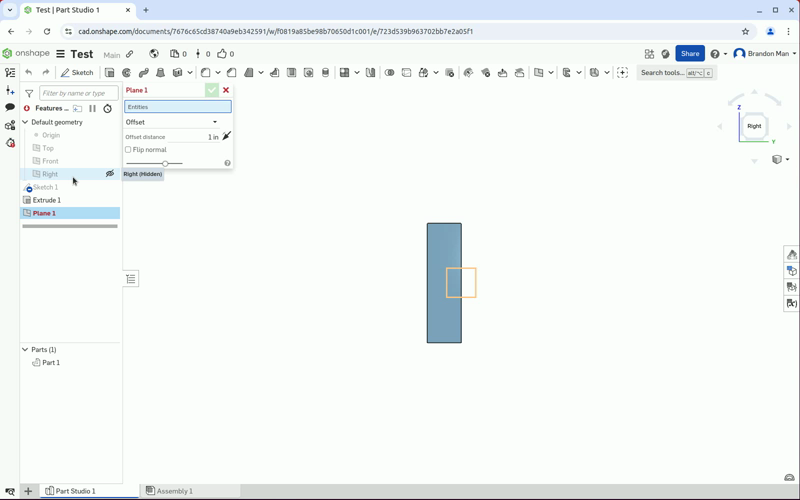
click(73, 176)
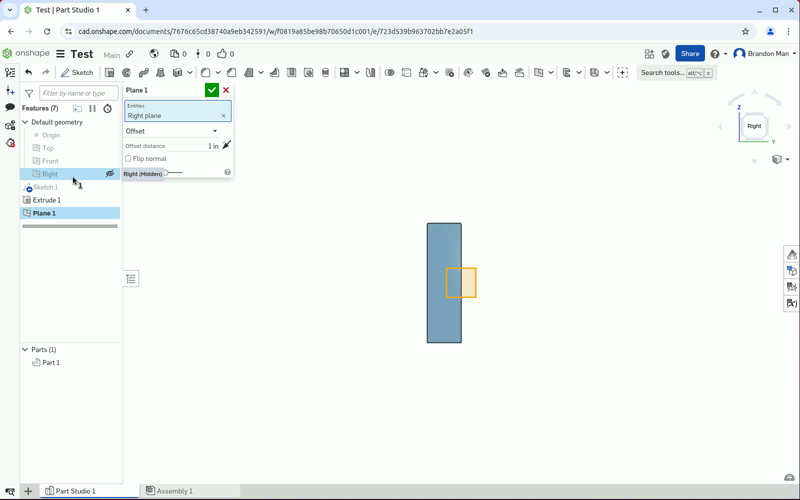
key(tab, 2)
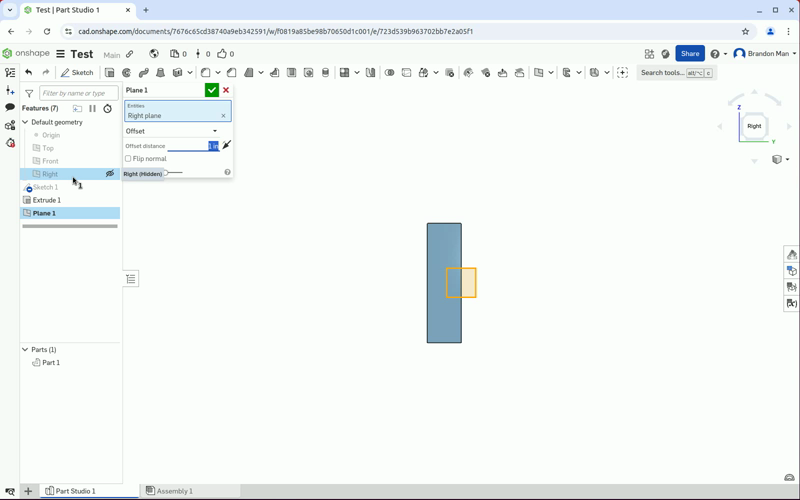
text(6.255)
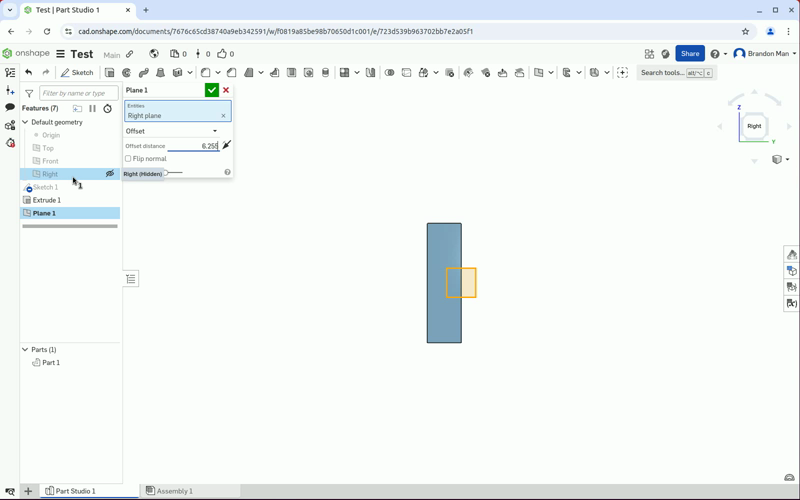
key(enter, 2)
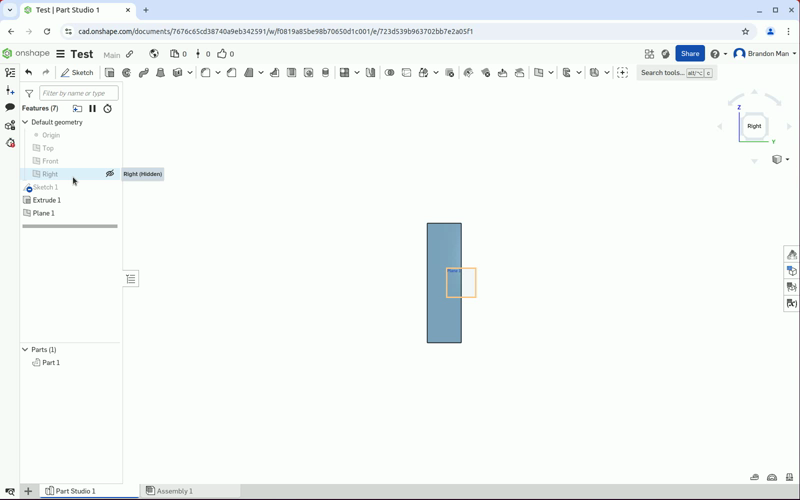
key(shift+s)
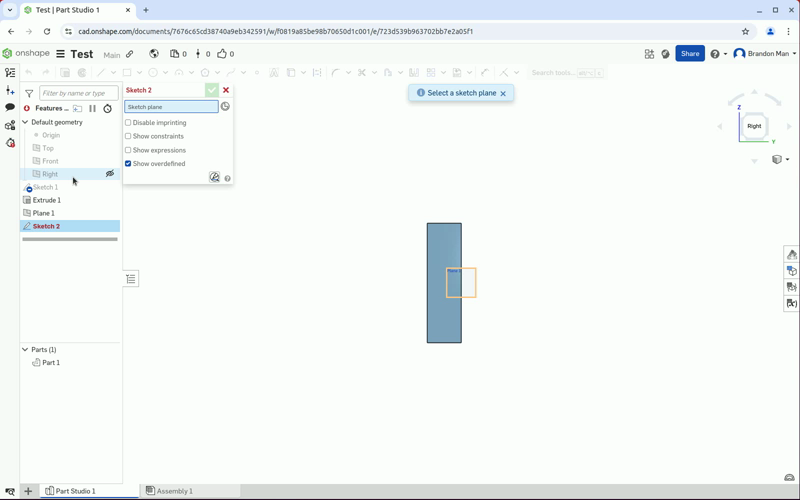
mouse_move(73, 215)
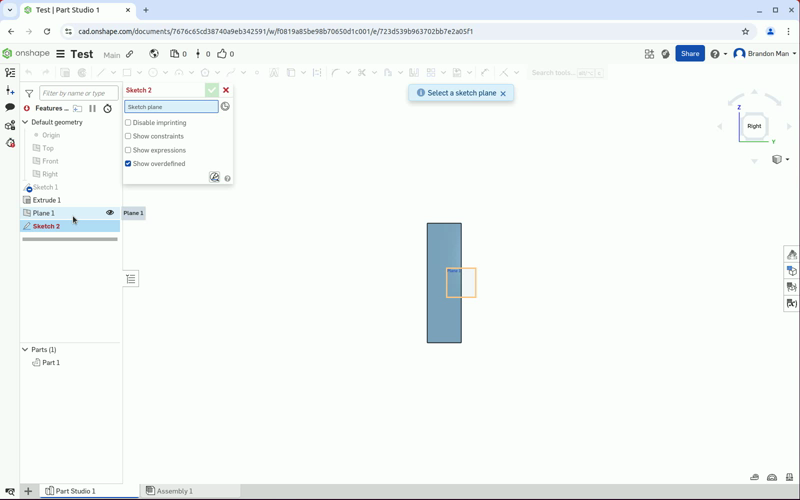
click(73, 215)
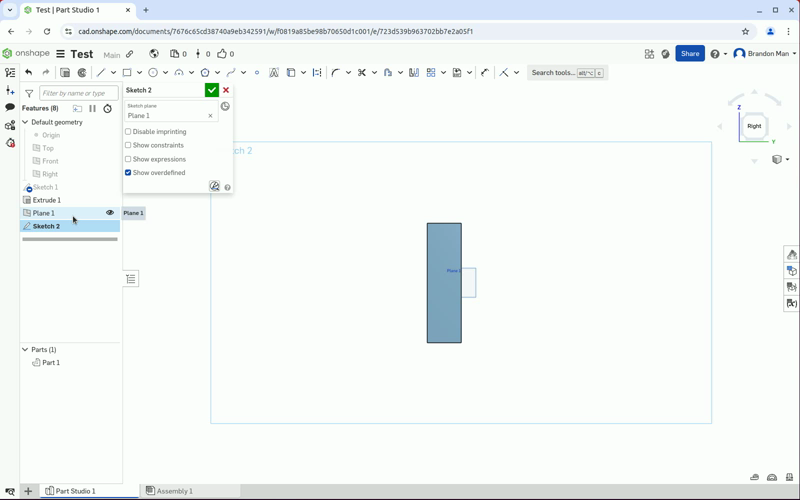
mouse_move(73, 352)
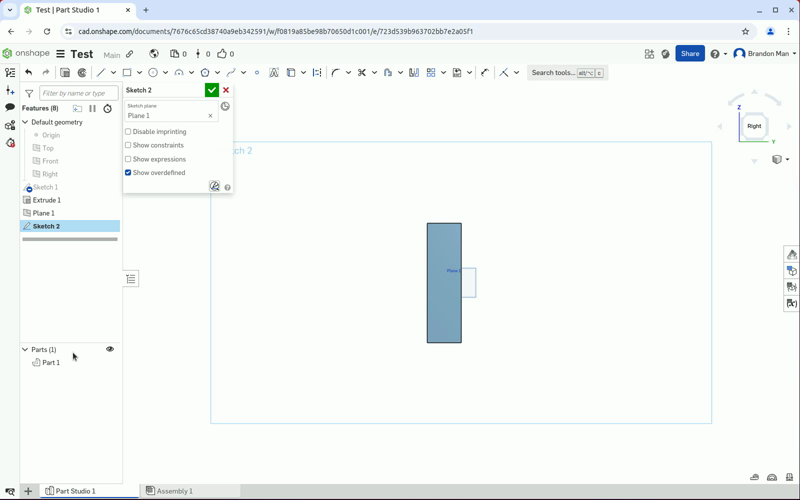
key(y)
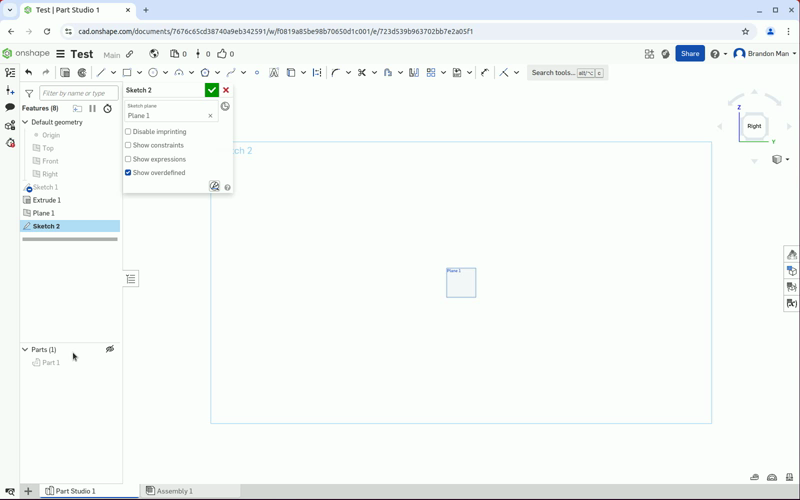
key(c)
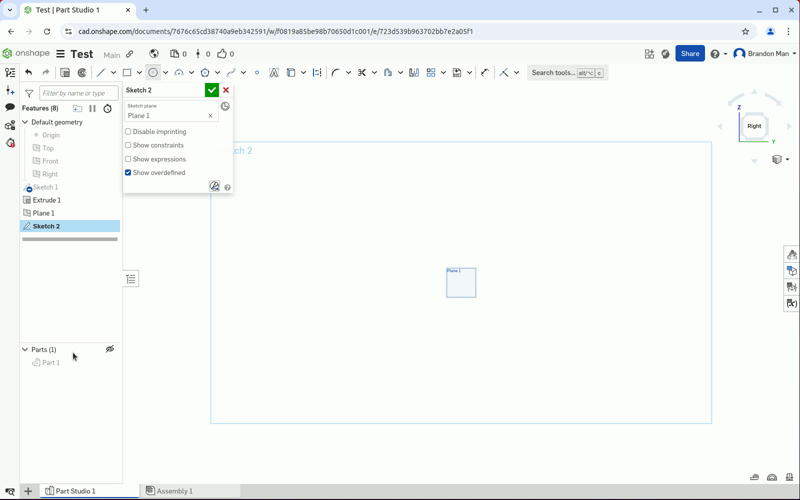
key_down(shift)
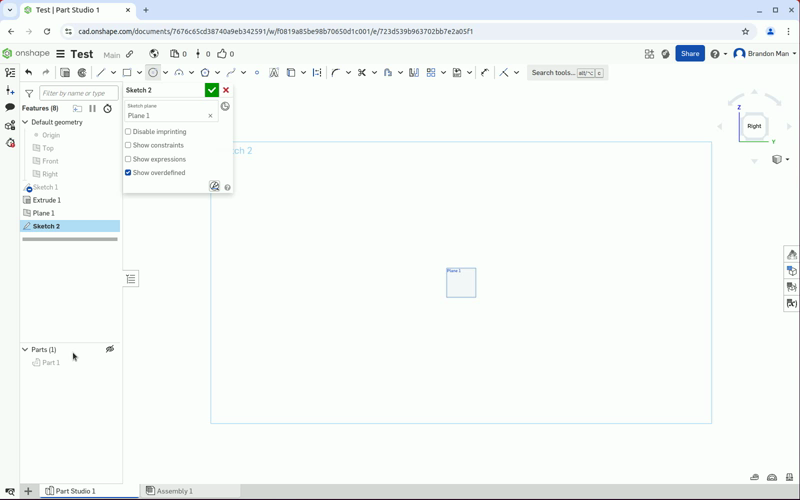
mouse_move(445, 275)
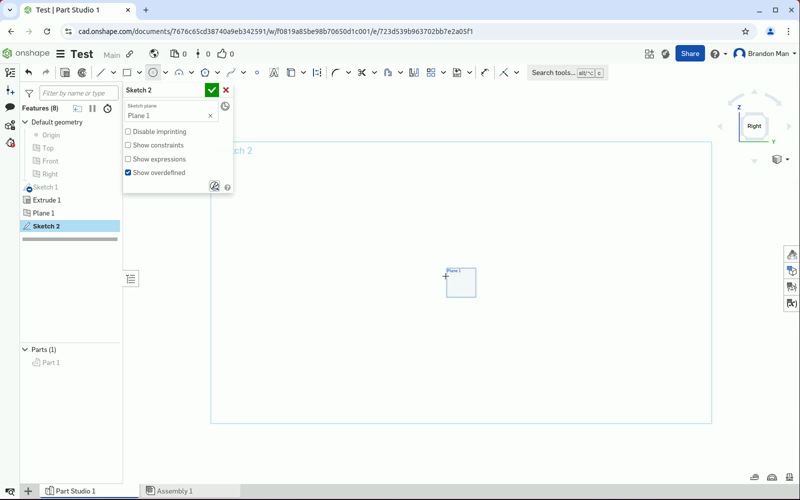
click(445, 275)
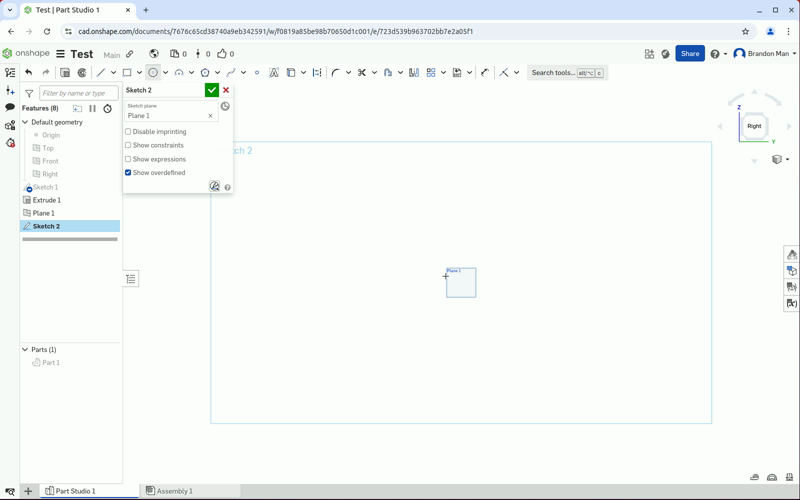
key_up(shift)
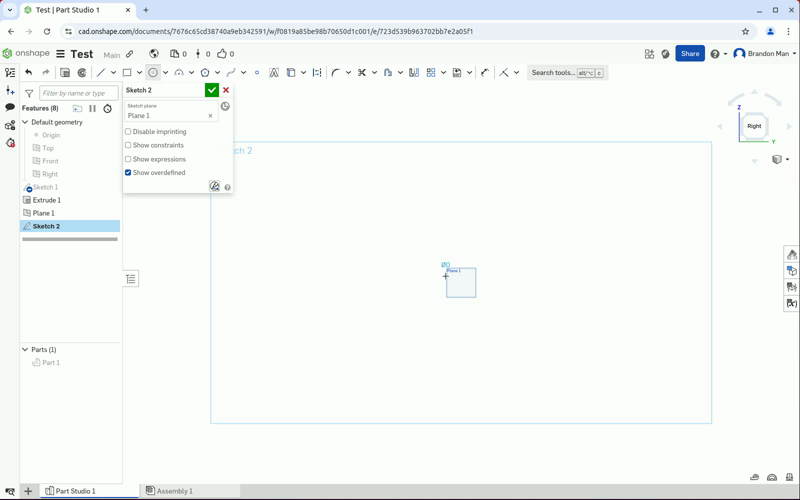
mouse_move(459, 275)
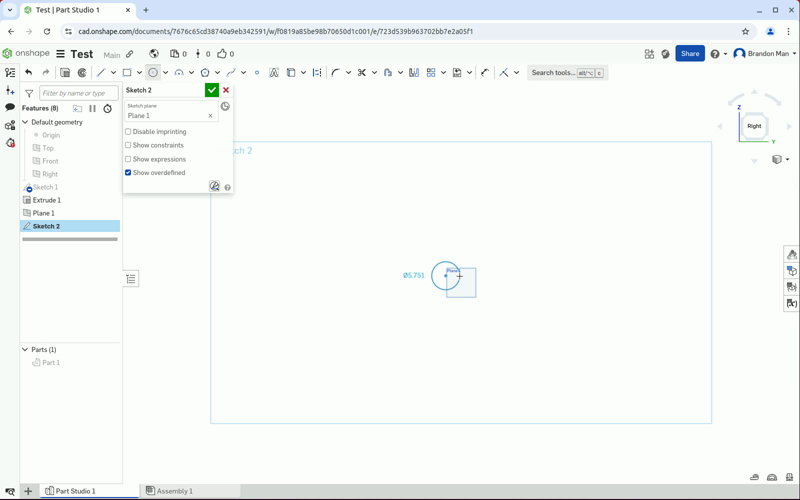
click(459, 275)
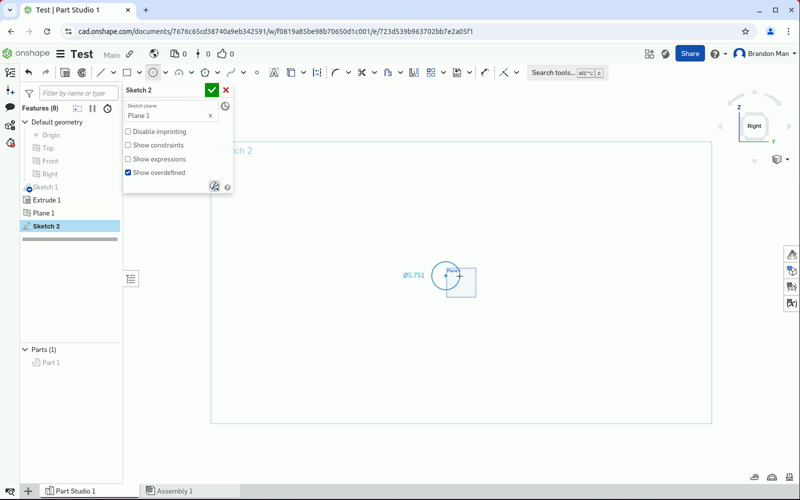
key(esc)
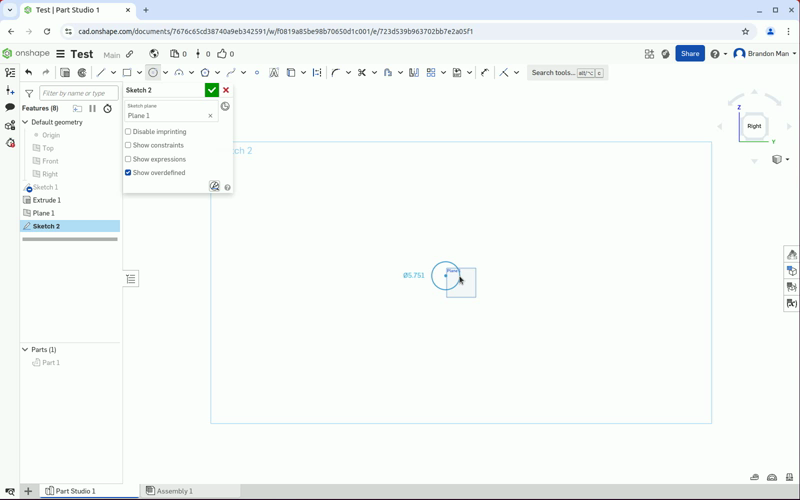
mouse_move(434, 281)
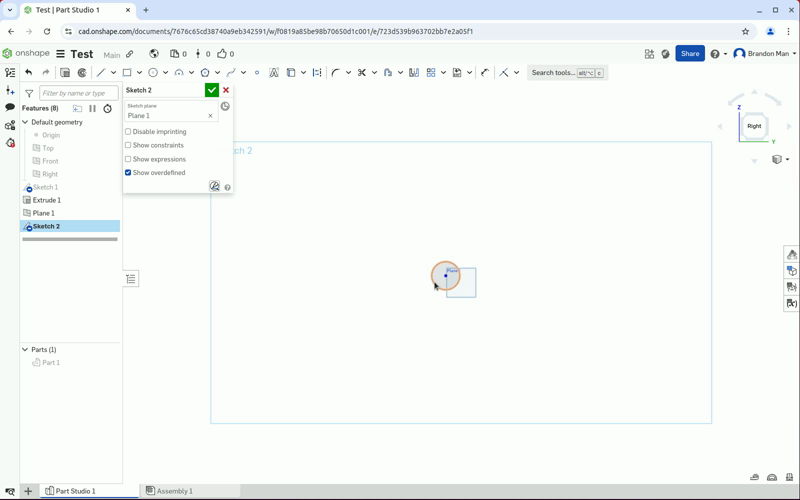
scroll(6)
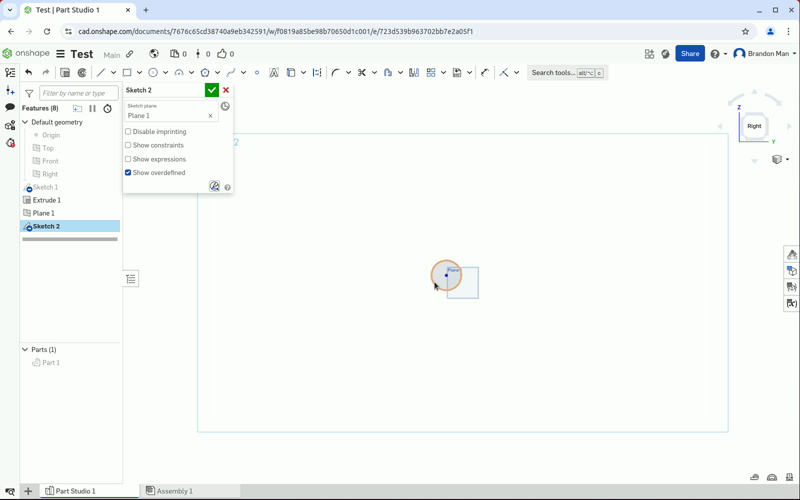
scroll(6)
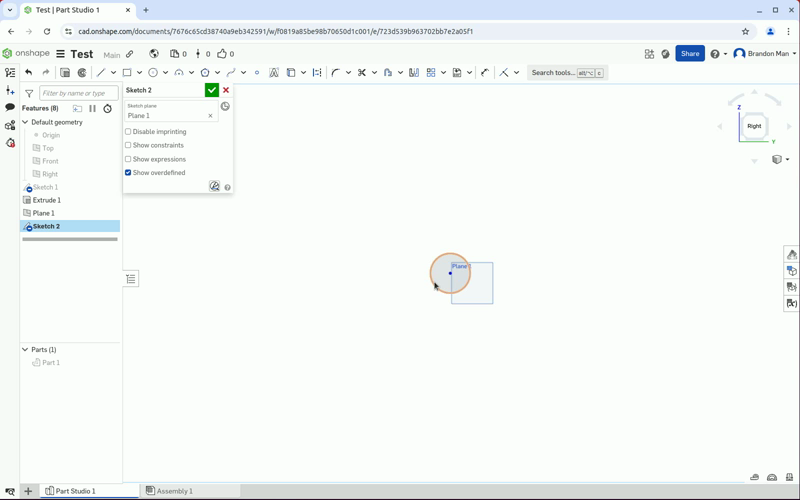
scroll(6)
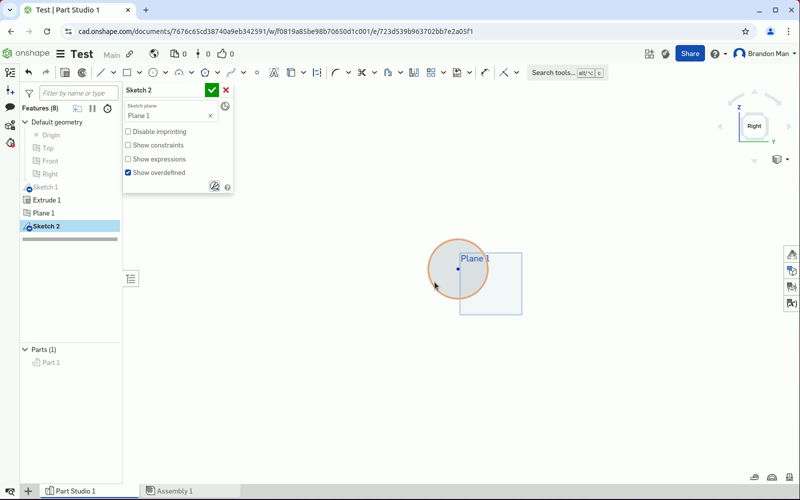
scroll(6)
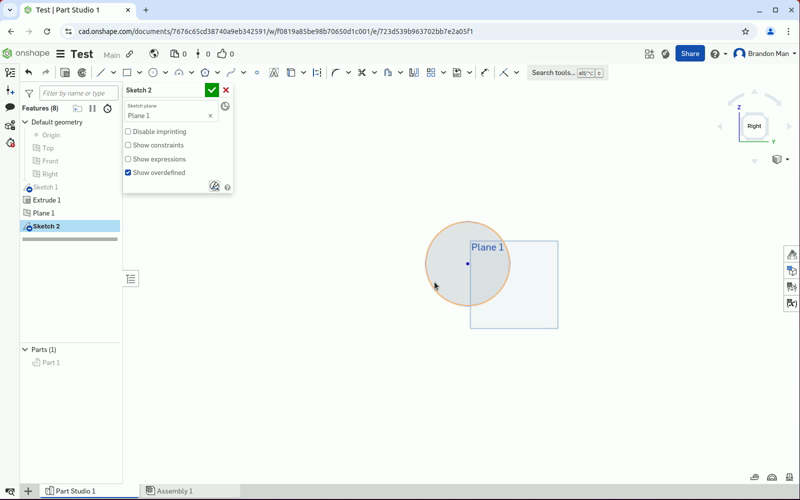
scroll(6)
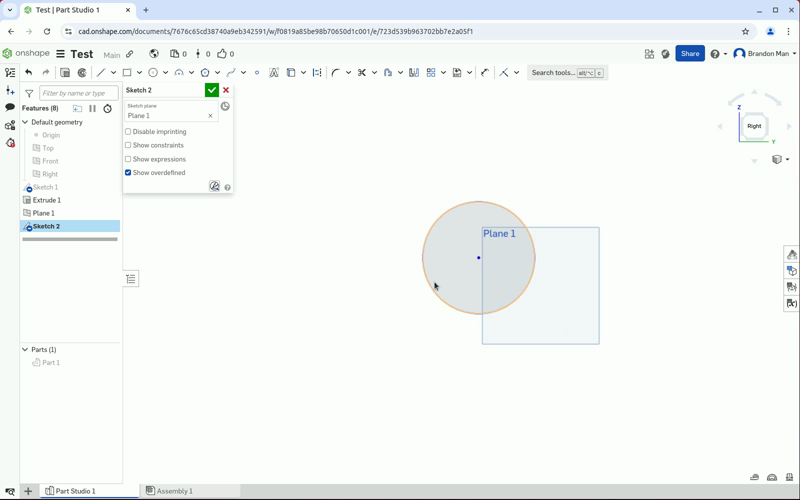
scroll(6)
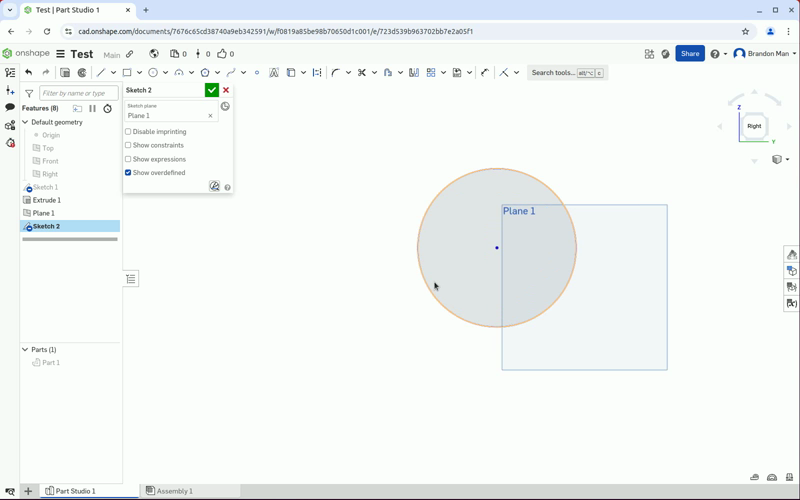
scroll(6)
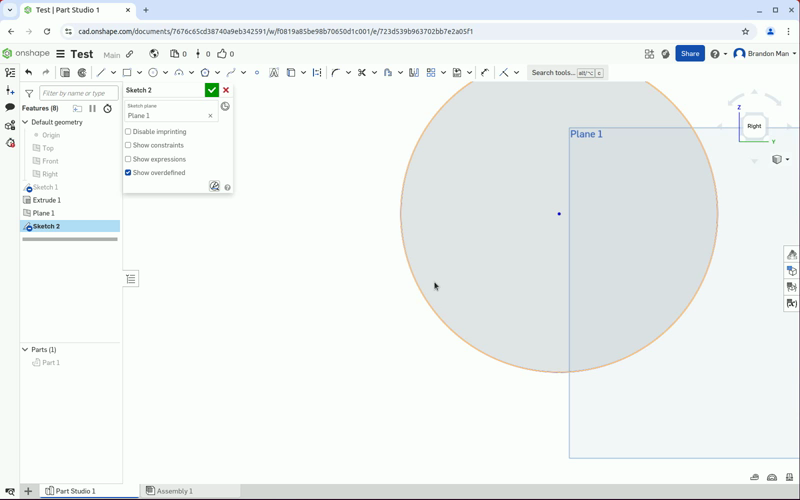
click(434, 281)
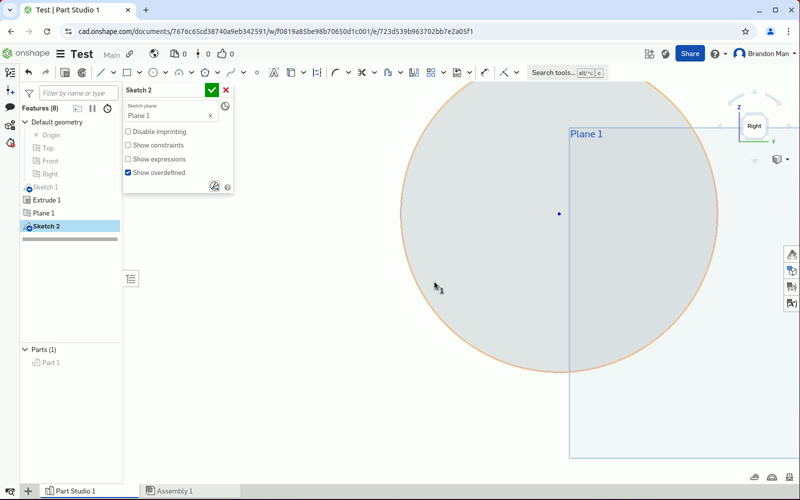
scroll(-6)
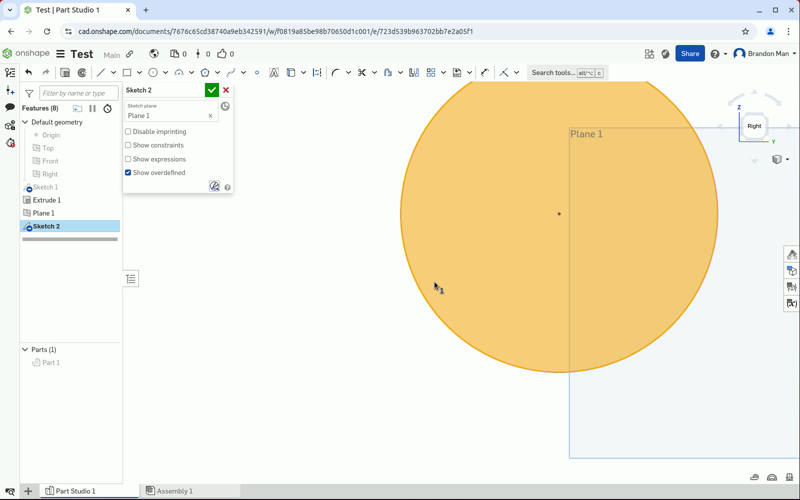
scroll(-6)
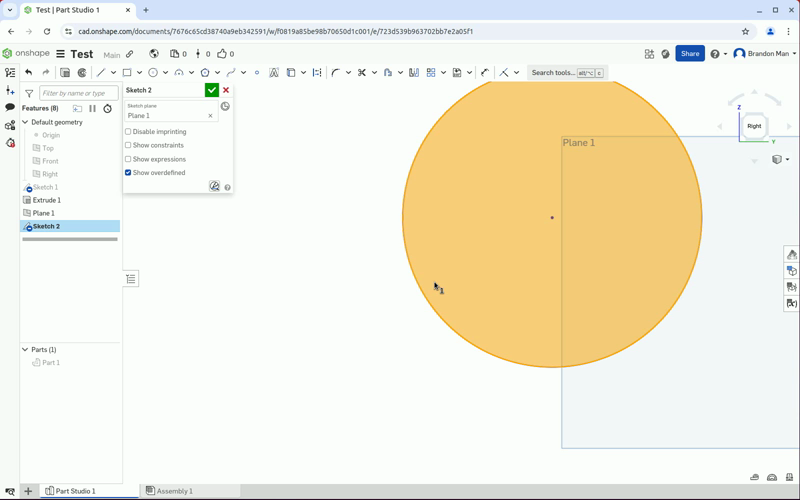
scroll(-6)
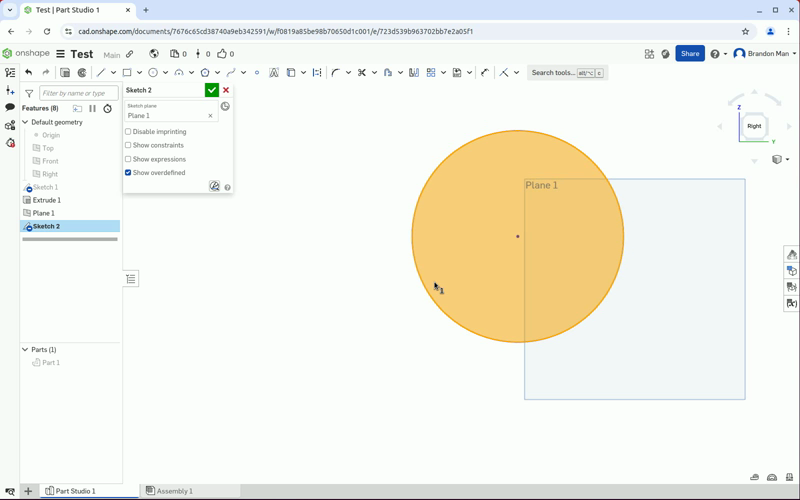
scroll(-6)
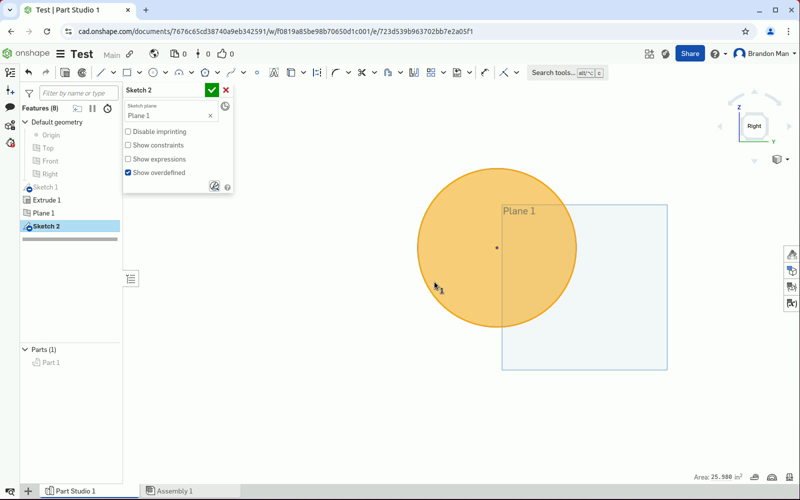
scroll(-6)
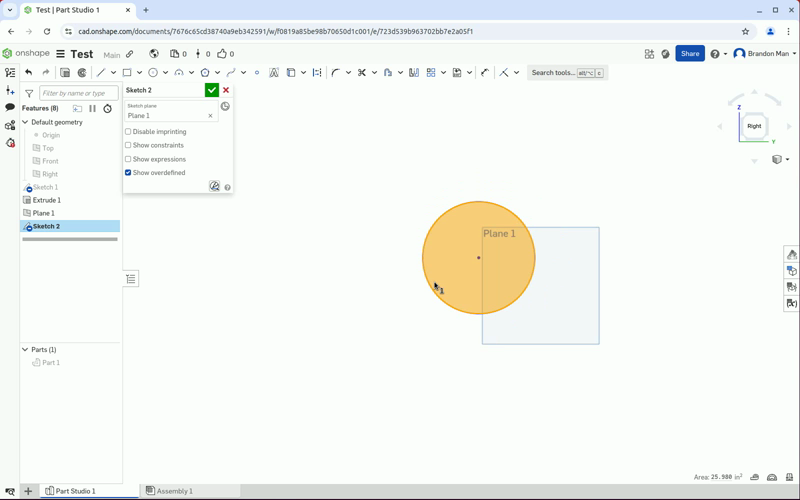
scroll(-6)
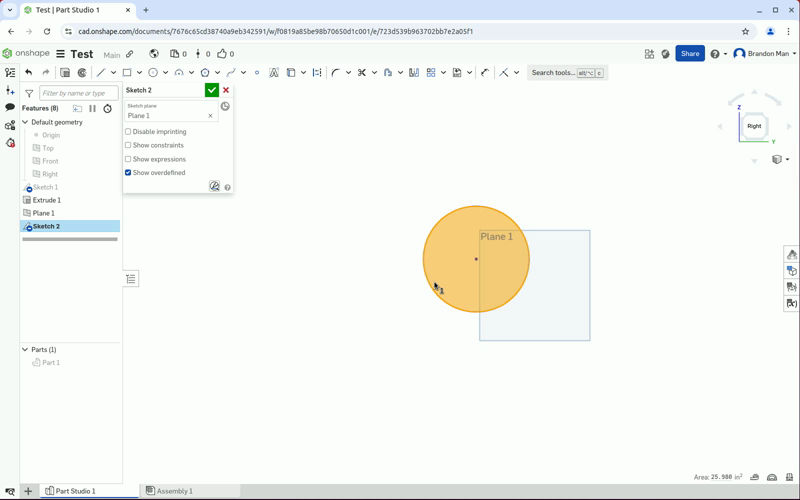
scroll(-6)
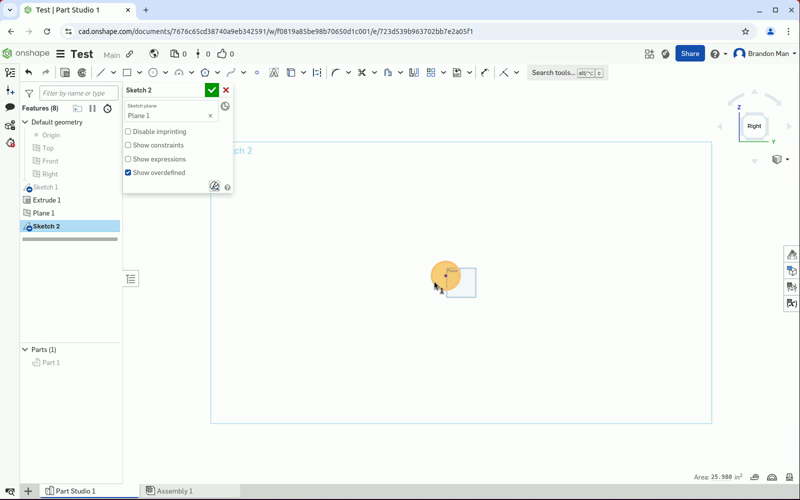
mouse_move(73, 352)
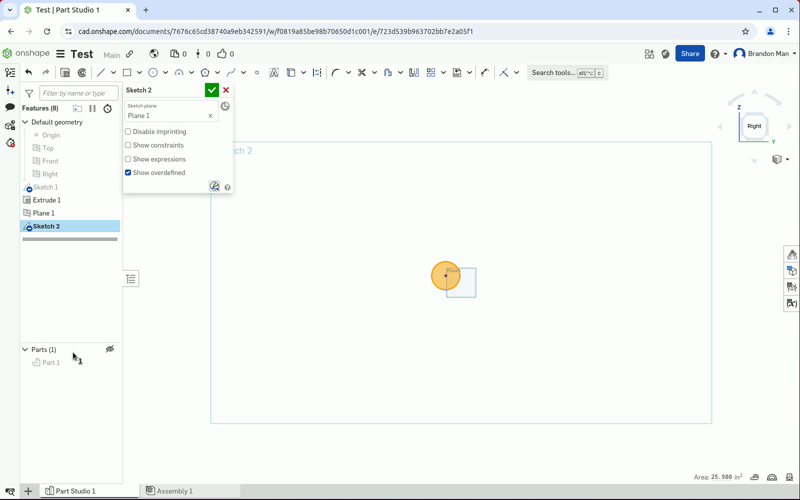
key(shift+y)
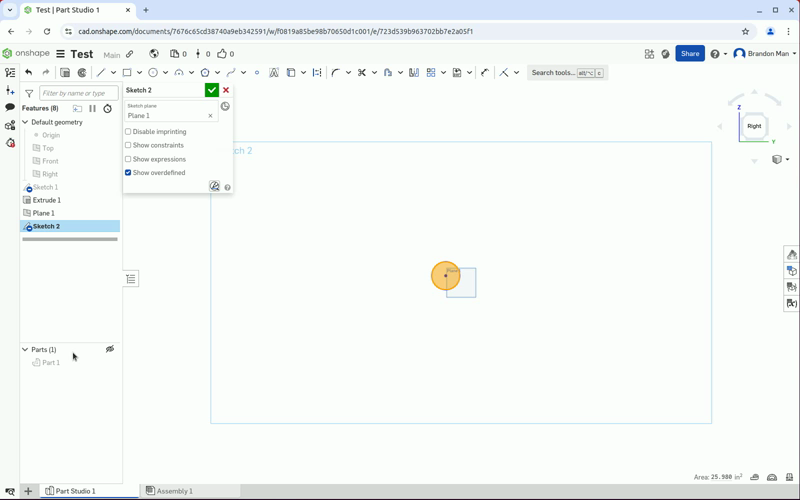
key(shift+e)
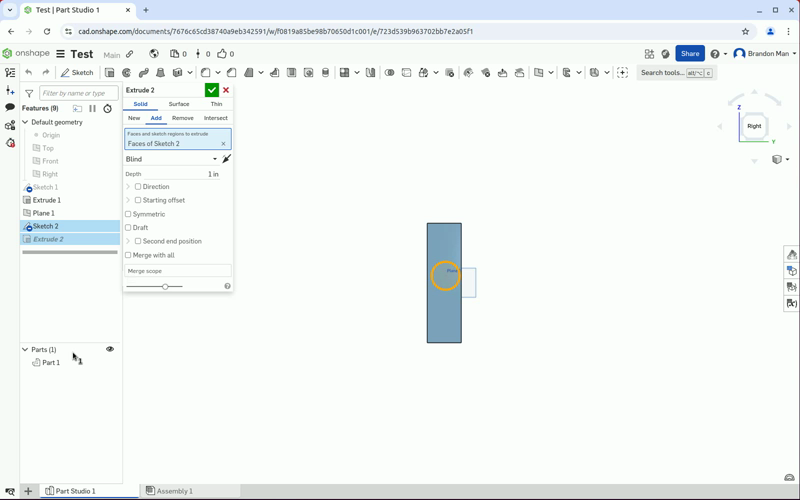
mouse_move(143, 106)
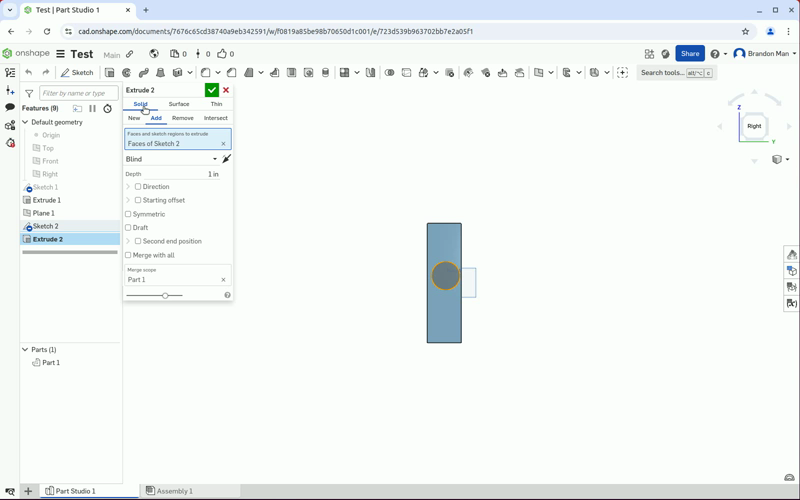
click(143, 106)
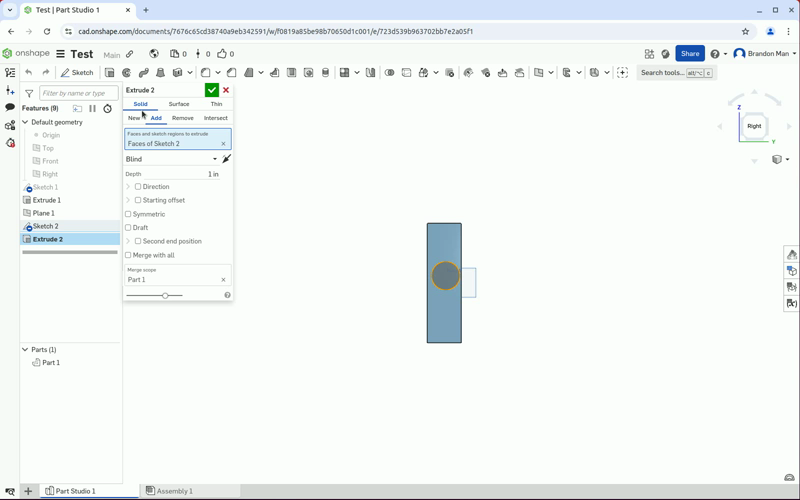
mouse_move(137, 120)
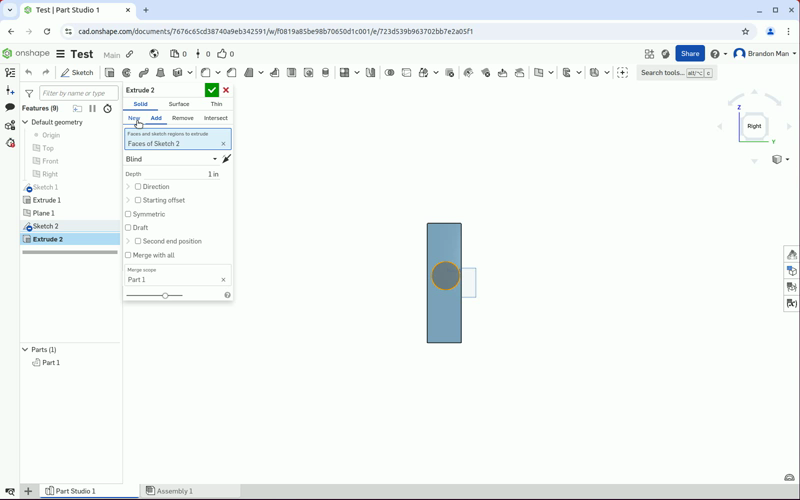
click(137, 120)
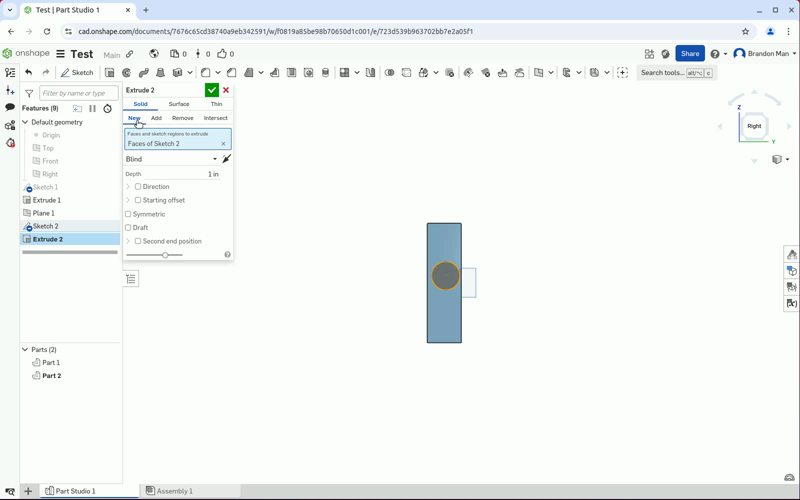
key(tab, 4)
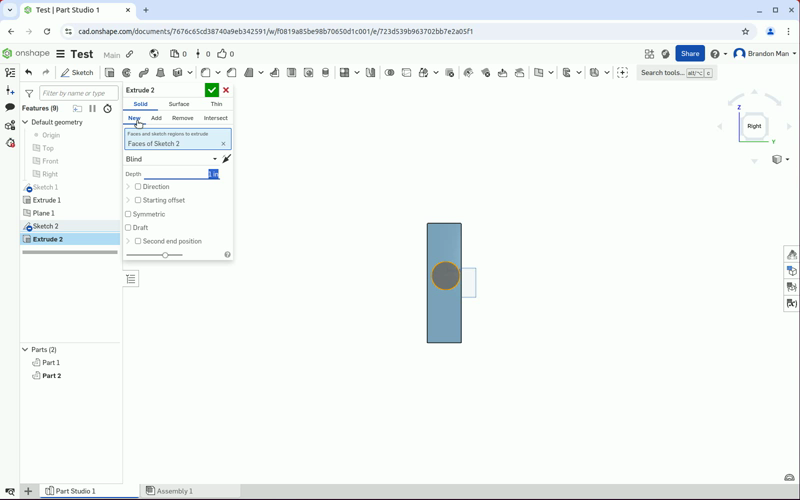
text(8.184)
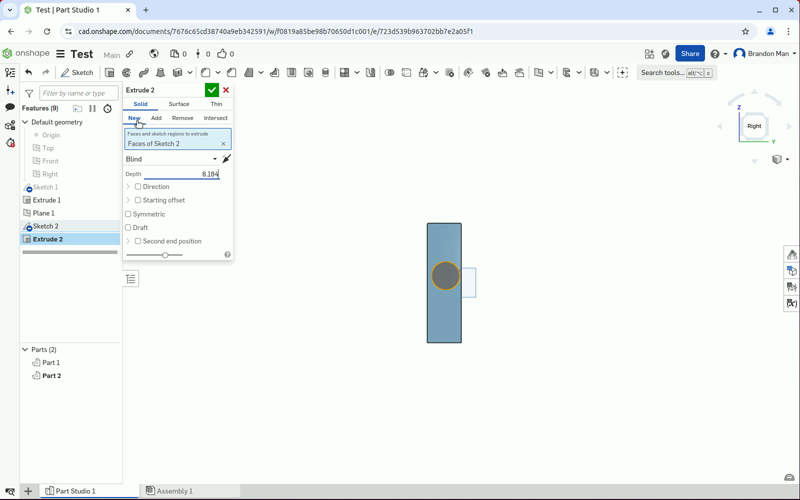
key(enter)
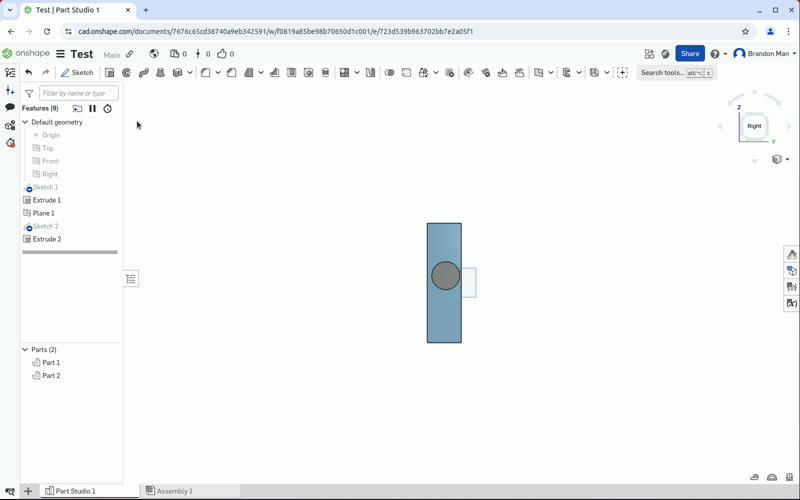
key(shift+h)
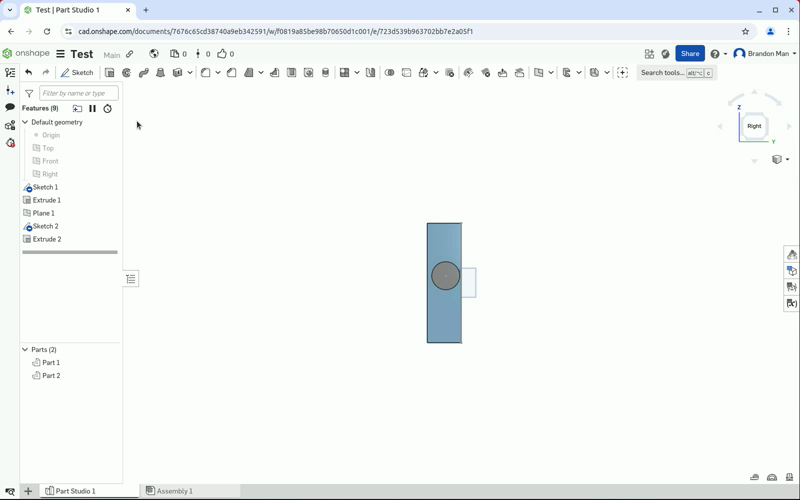
key(shift+h)
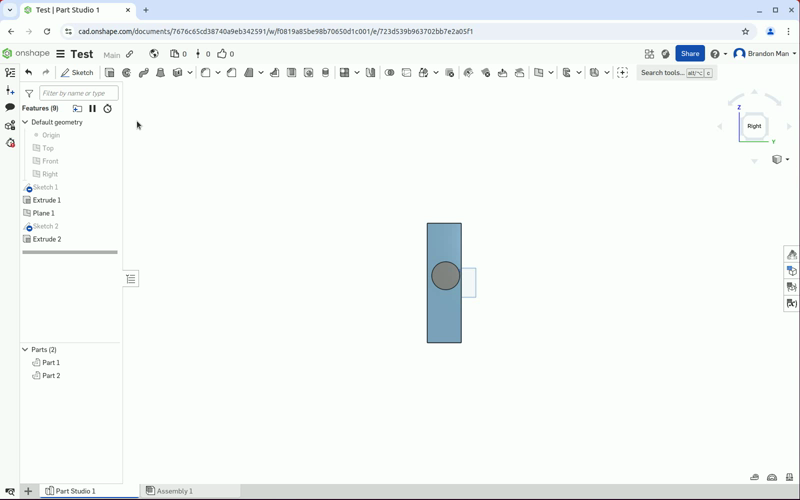
mouse_move(73, 189)
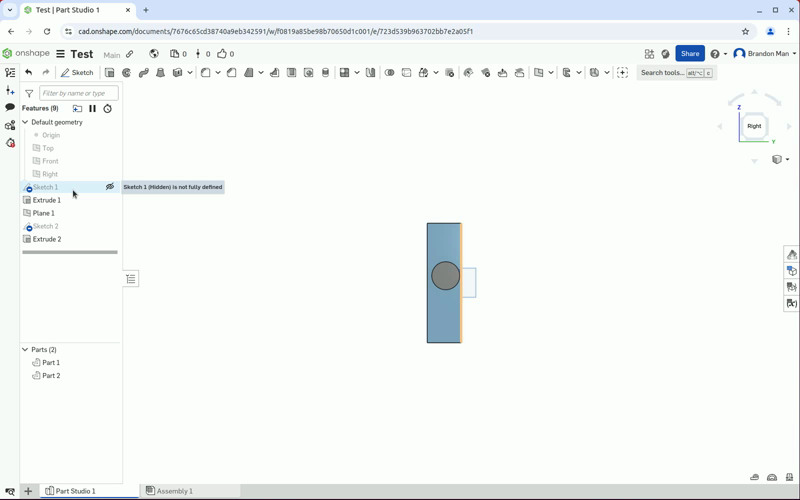
click(73, 189)
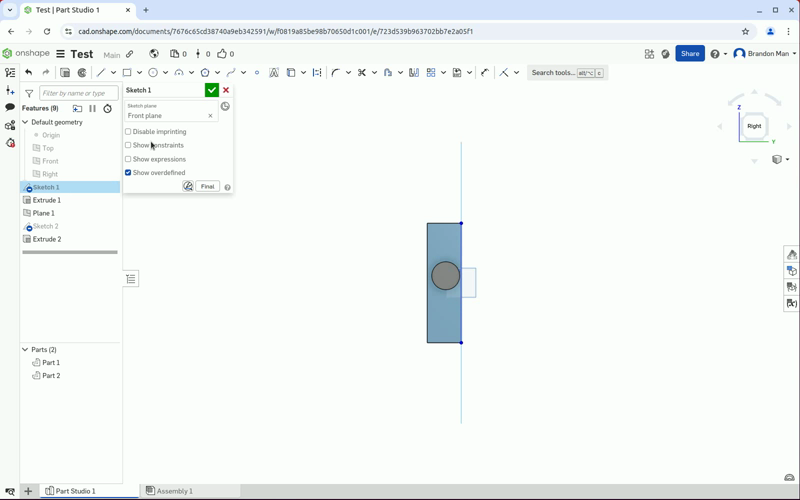
mouse_move(229, 92)
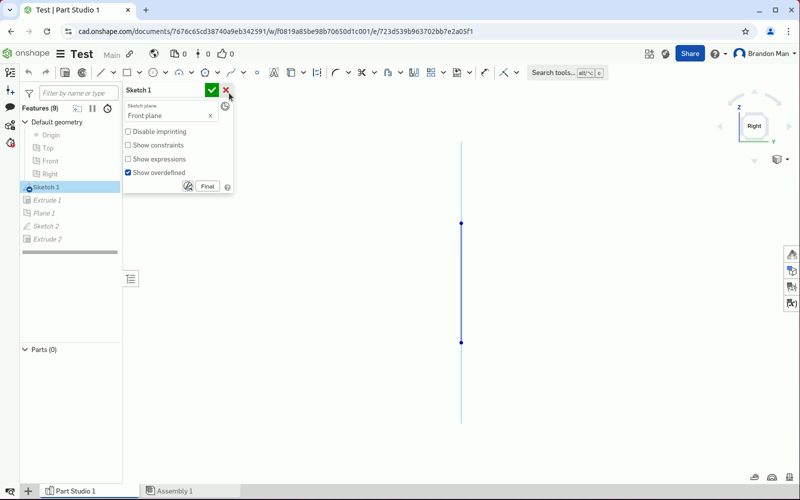
click(229, 92)
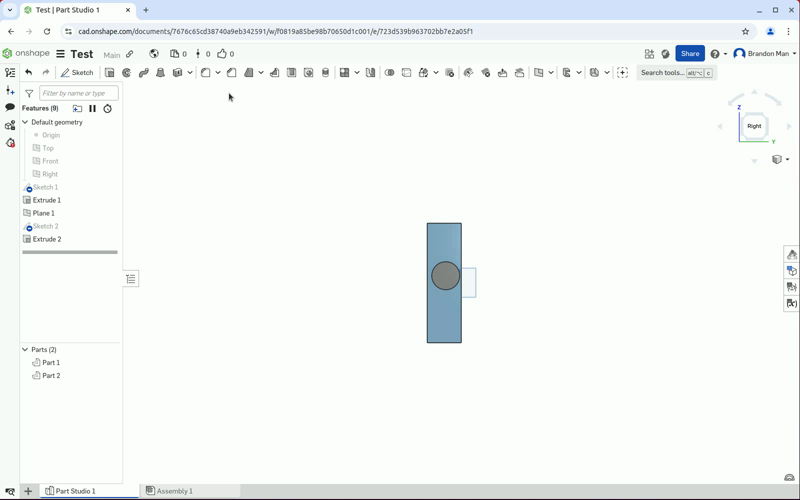
mouse_move(541, 75)
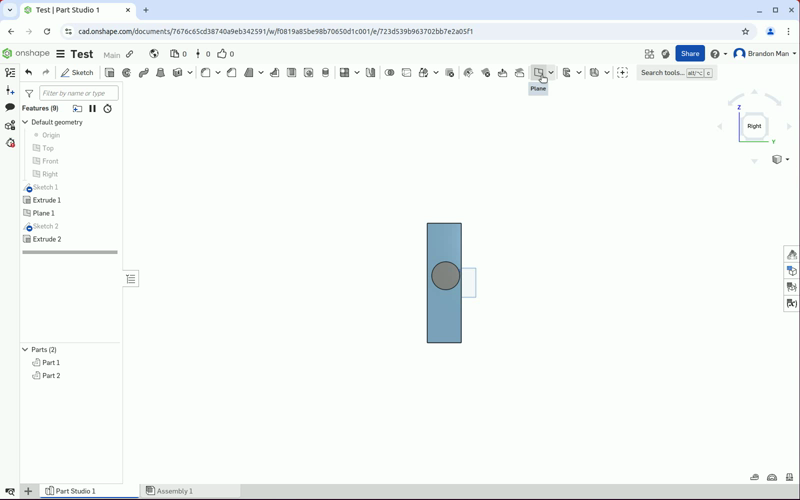
click(541, 75)
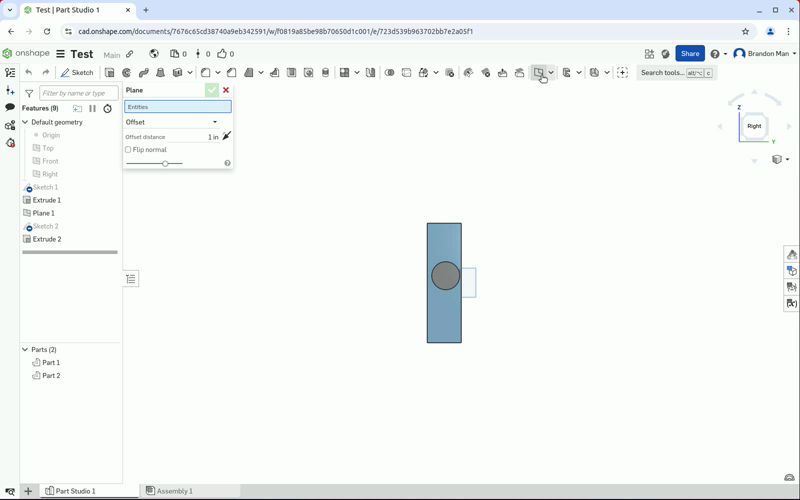
mouse_move(73, 176)
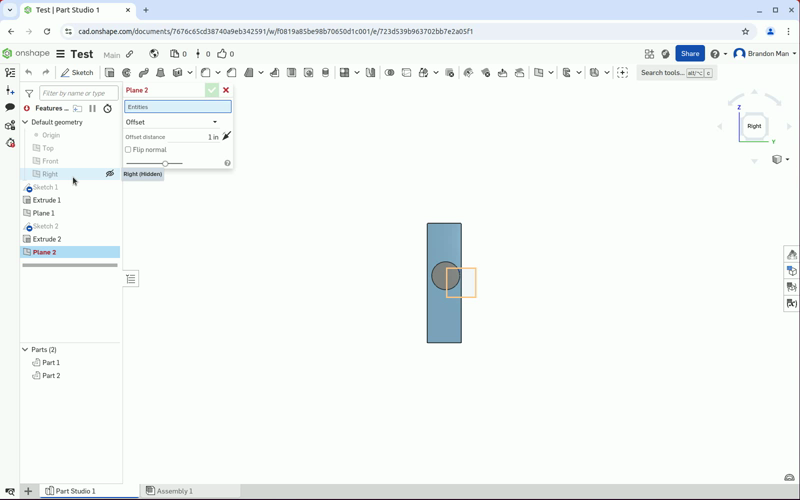
click(73, 176)
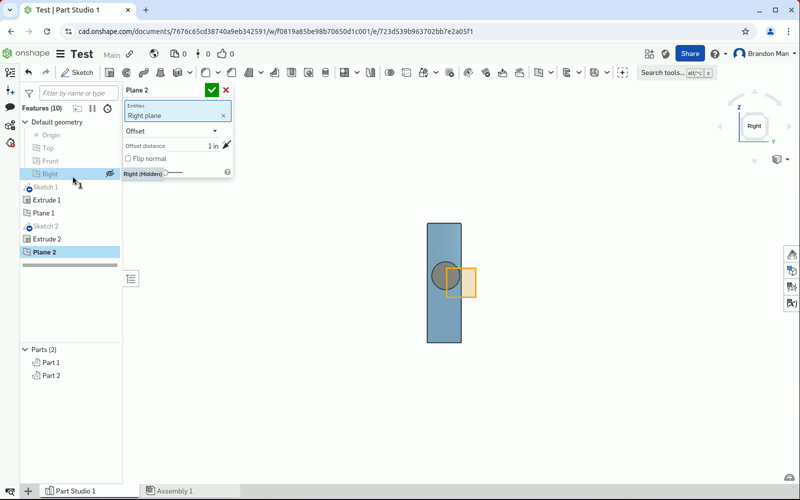
key(tab, 2)
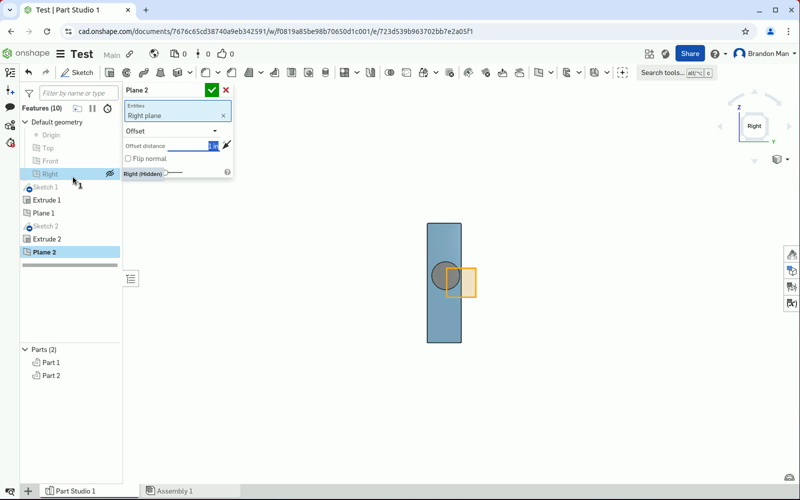
text(12.263)
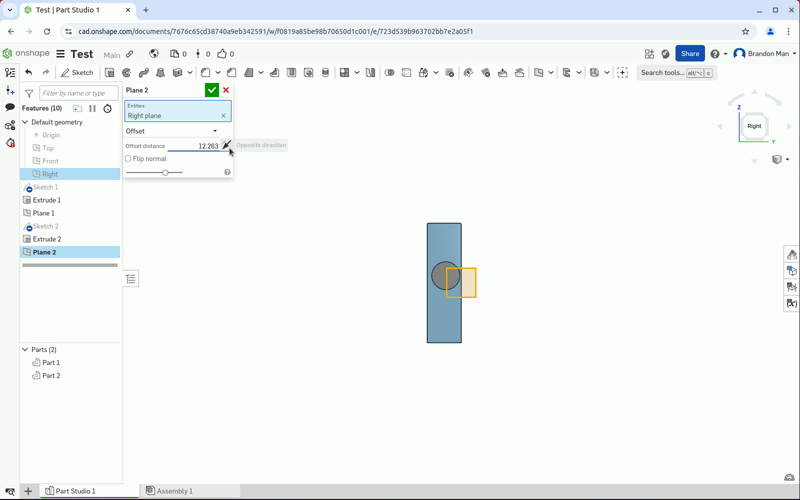
mouse_move(229, 147)
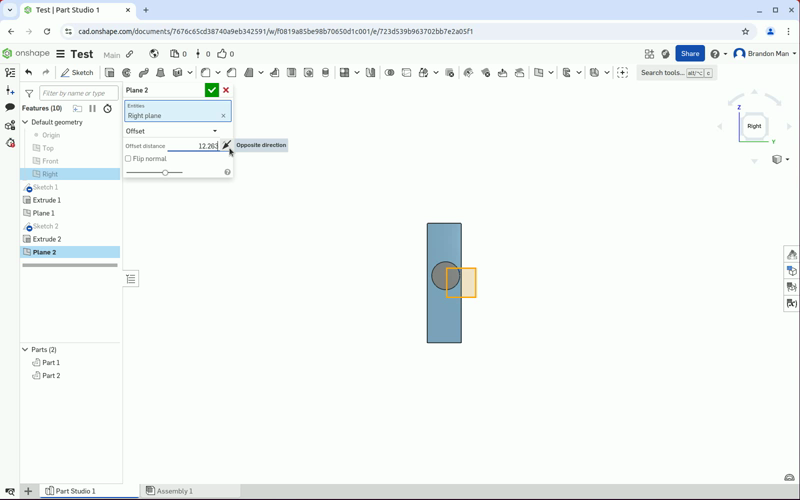
click(229, 147)
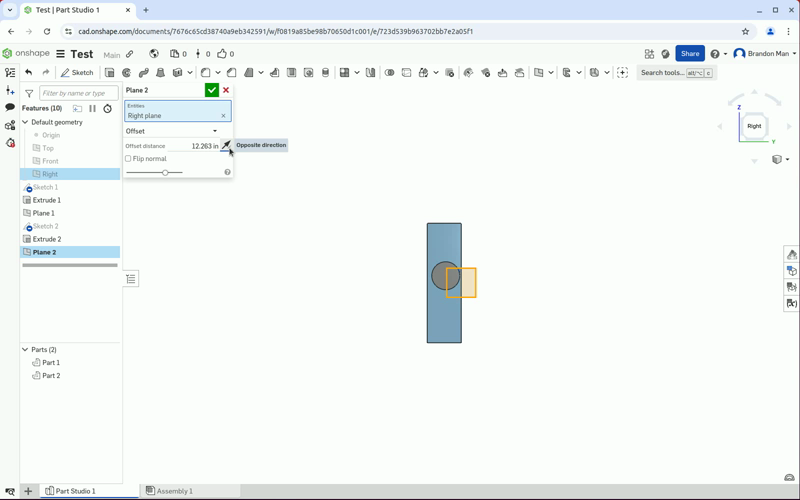
key(enter, 2)
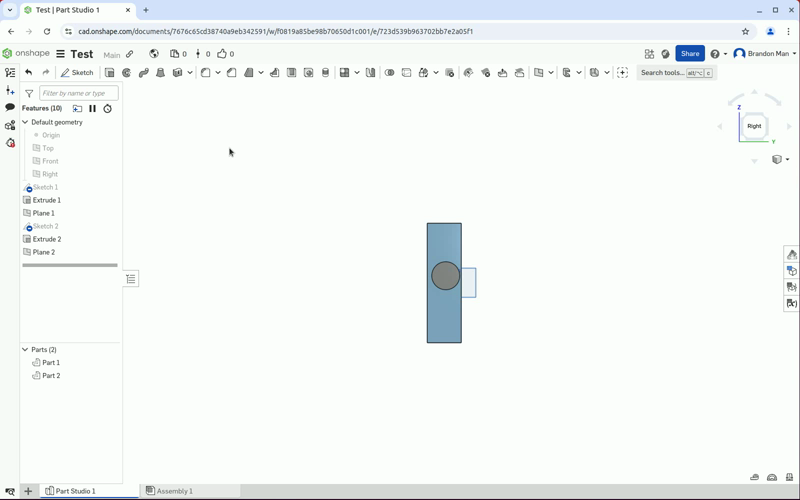
key(shift+s)
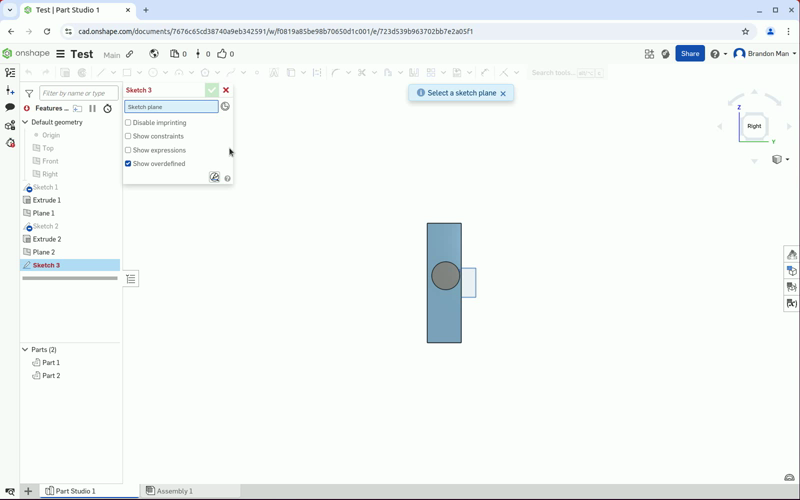
mouse_move(73, 254)
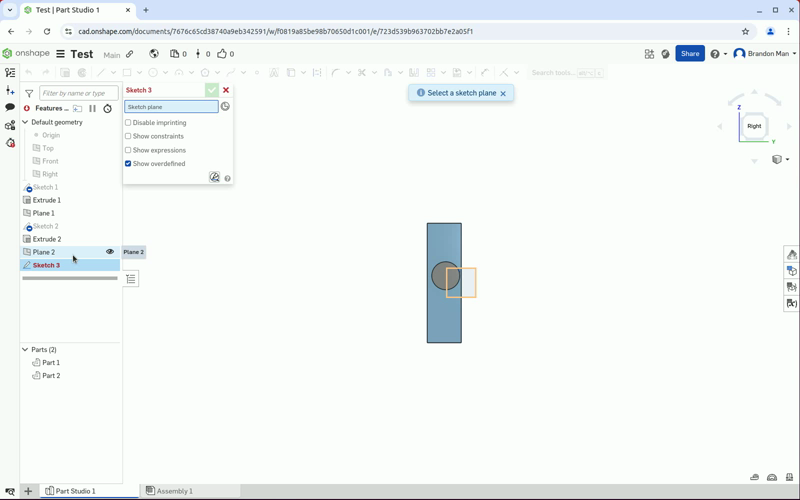
click(73, 254)
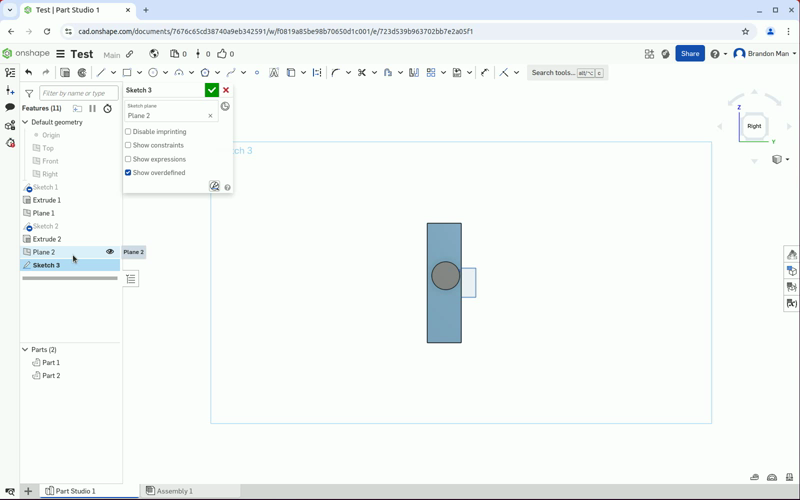
mouse_move(73, 352)
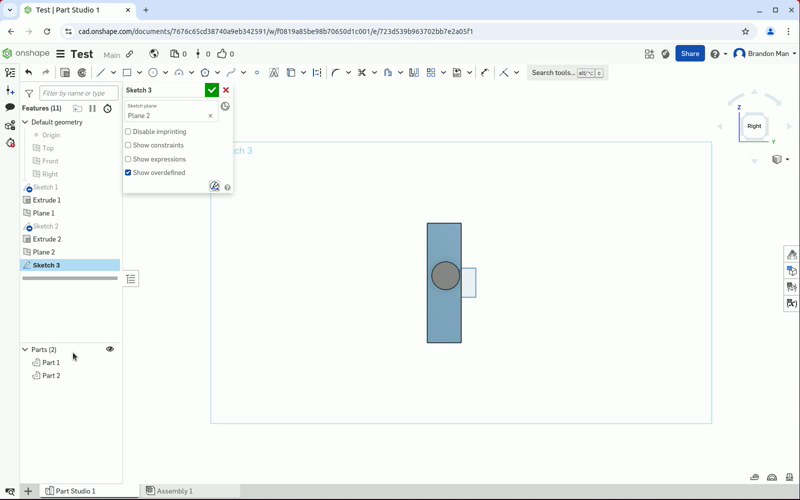
key(y)
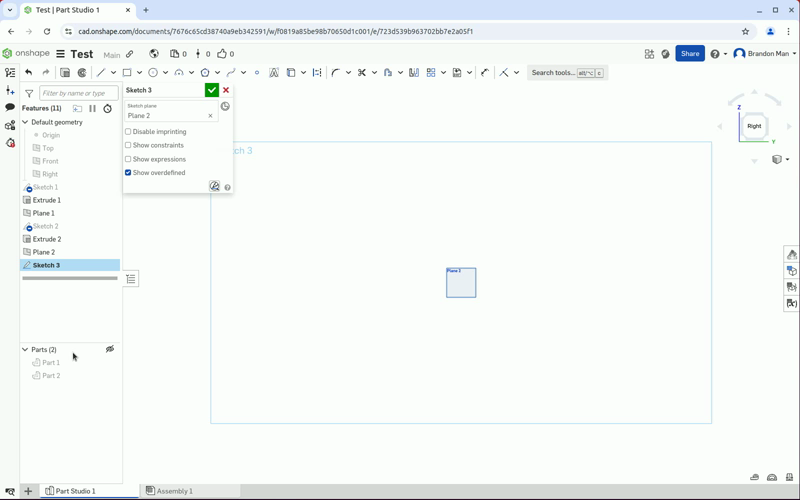
key(c)
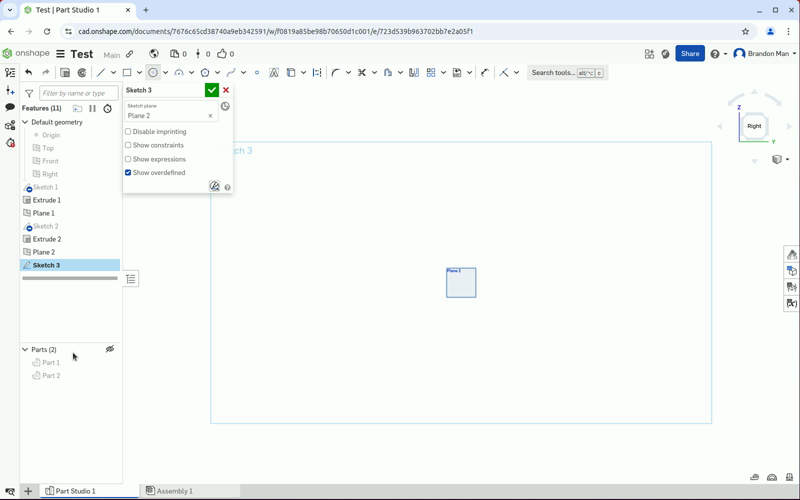
key_down(shift)
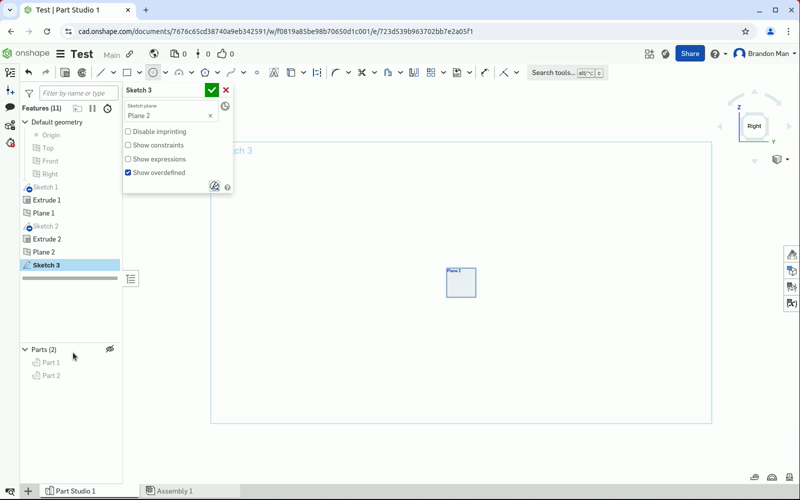
mouse_move(444, 271)
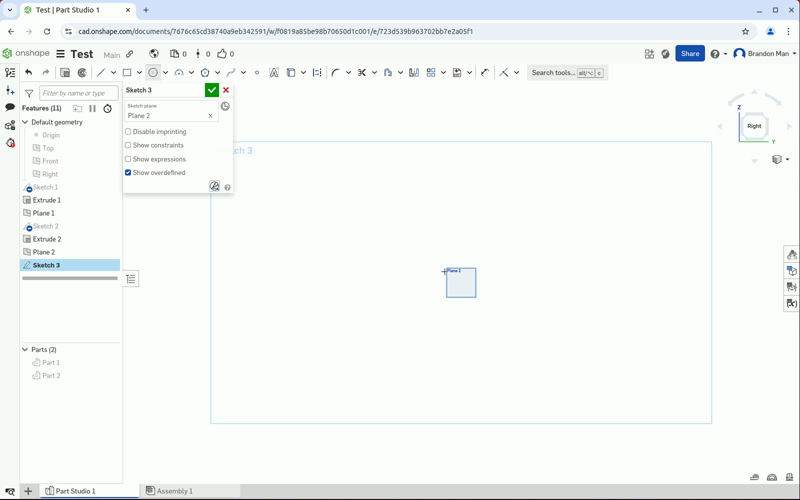
click(444, 271)
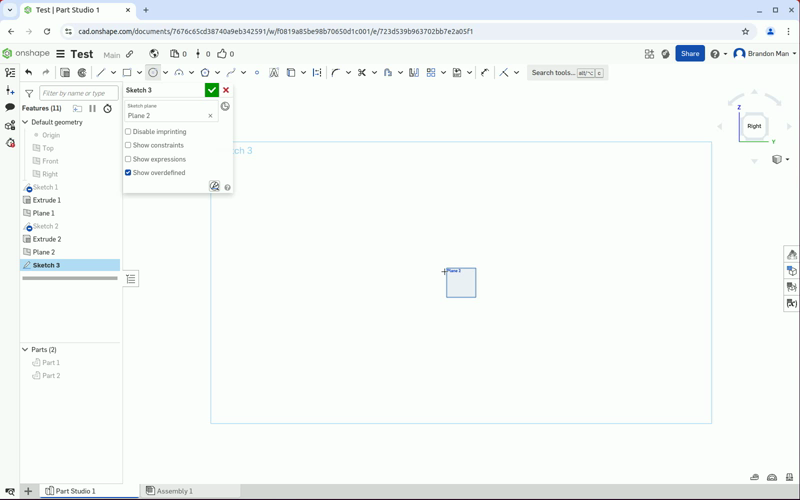
key_up(shift)
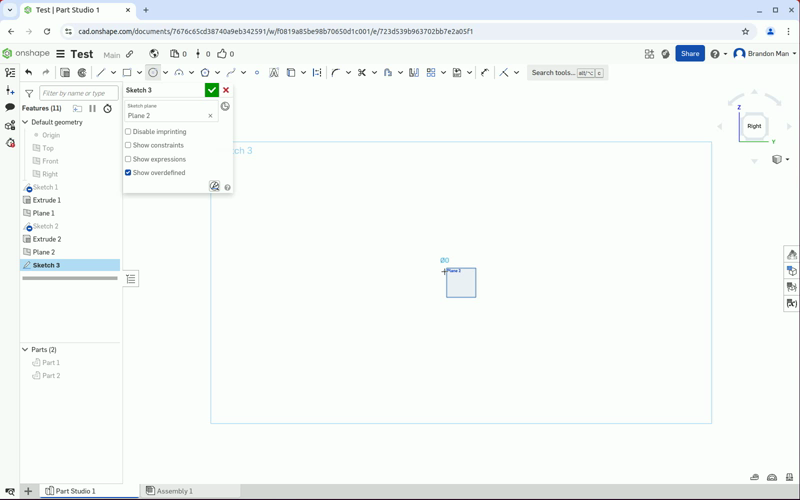
mouse_move(458, 271)
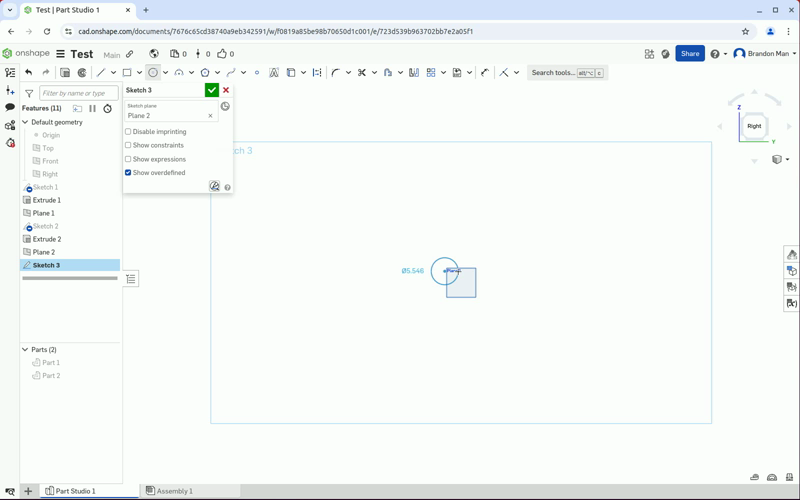
click(458, 271)
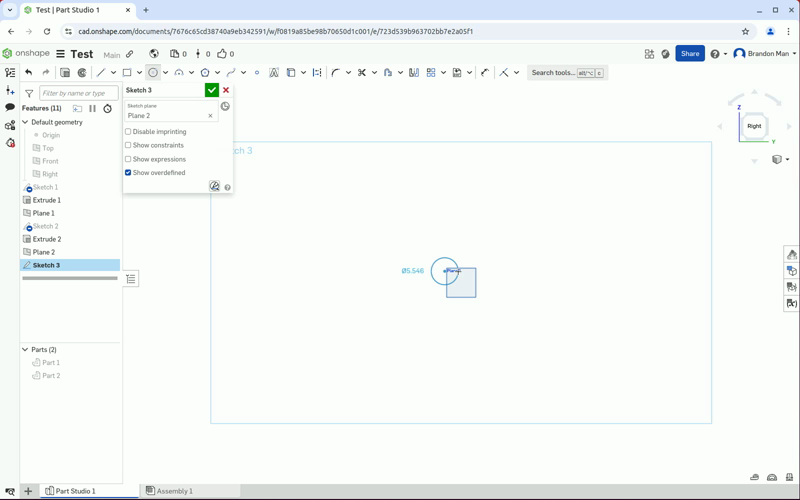
key(esc)
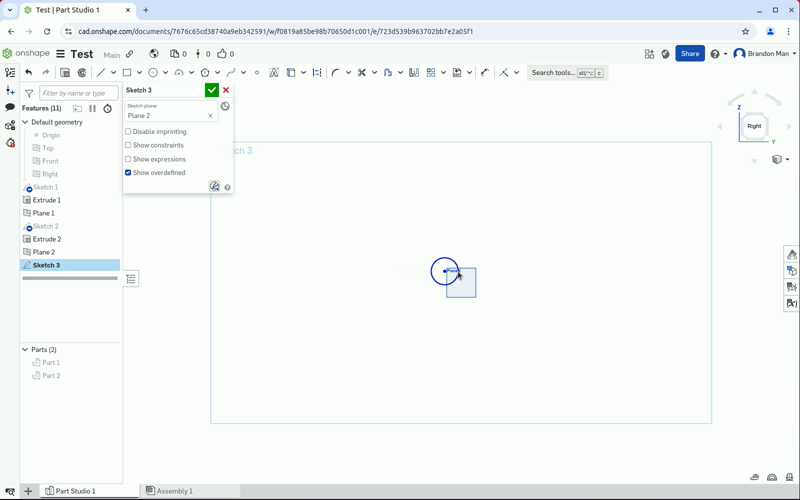
mouse_move(446, 283)
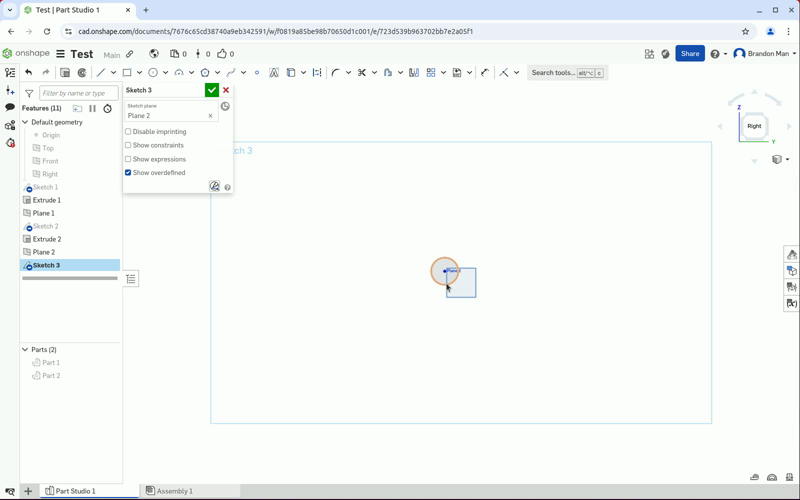
scroll(6)
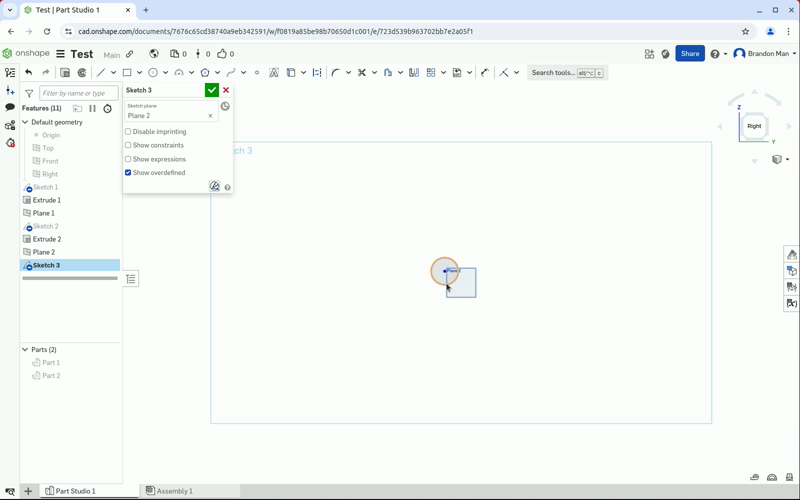
scroll(6)
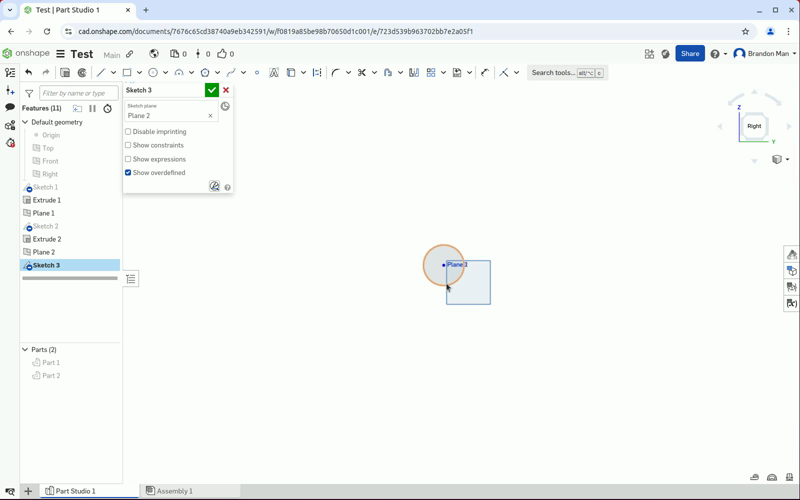
scroll(6)
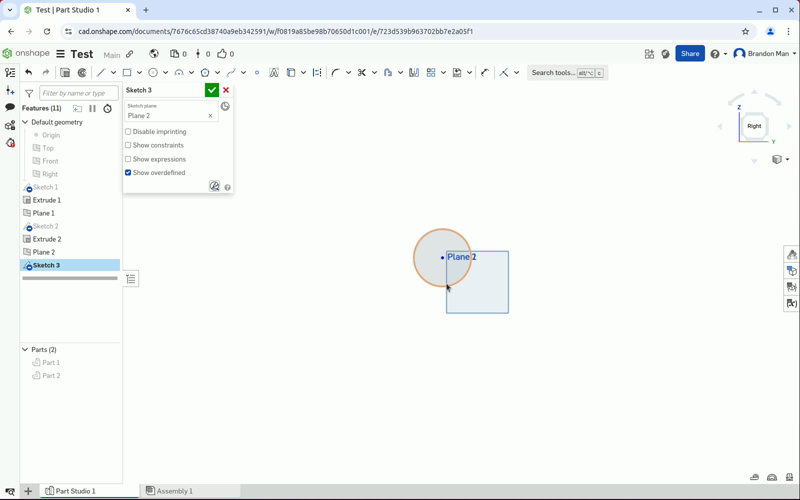
scroll(6)
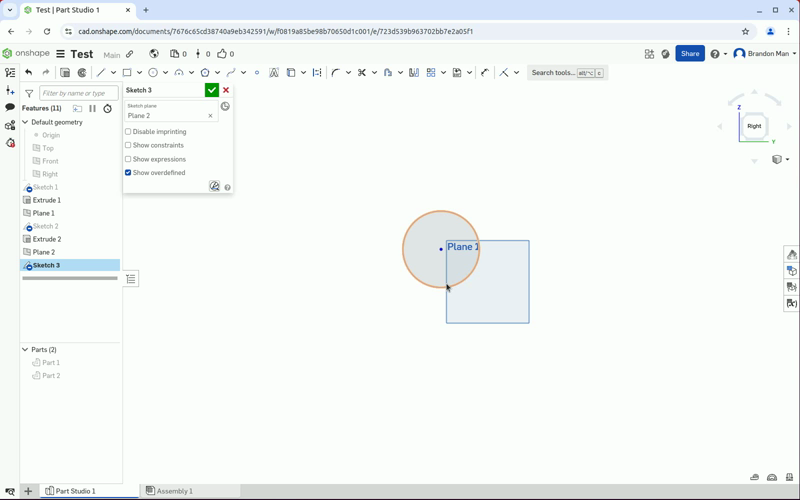
scroll(6)
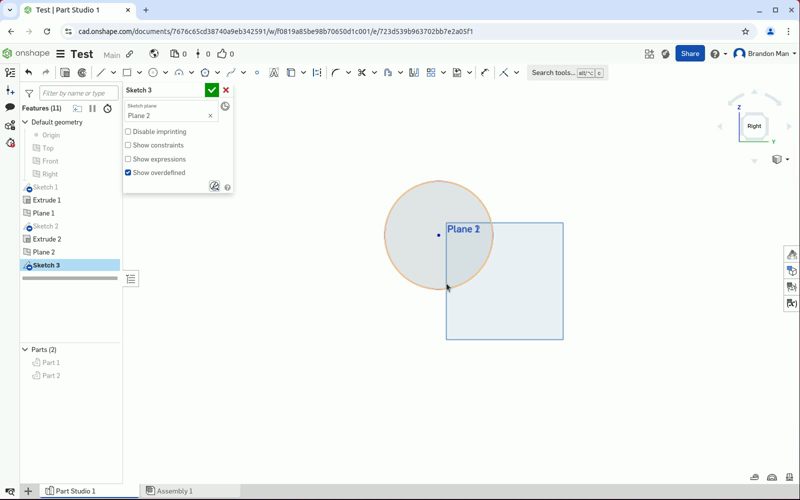
scroll(6)
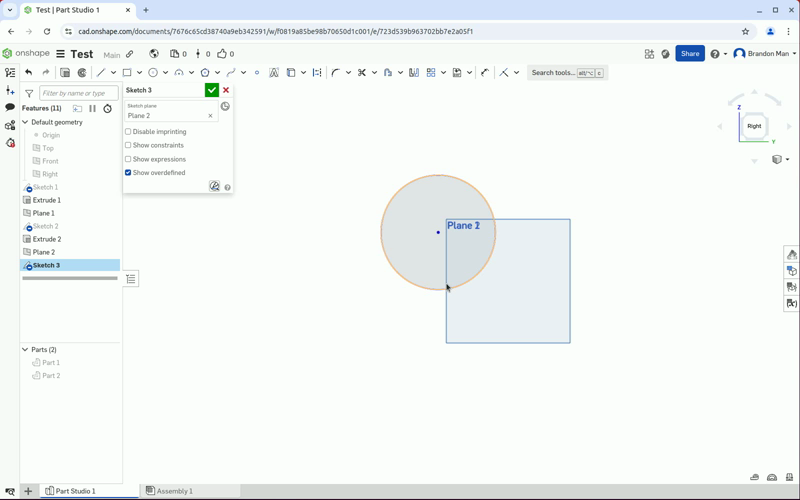
scroll(6)
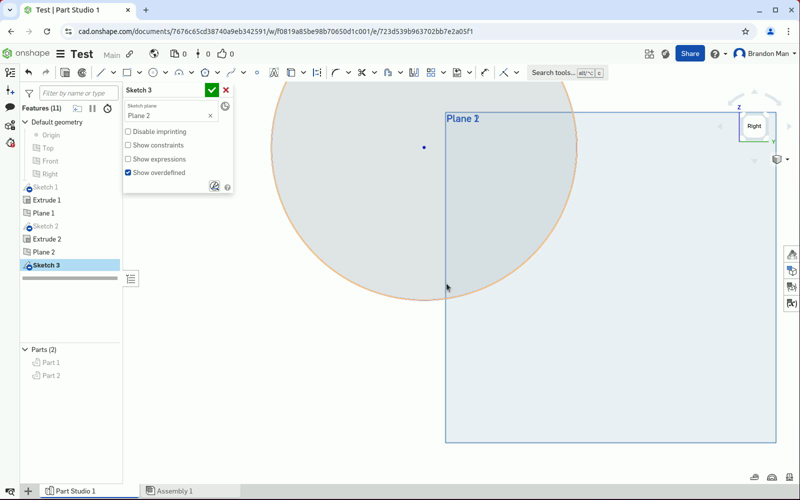
click(446, 283)
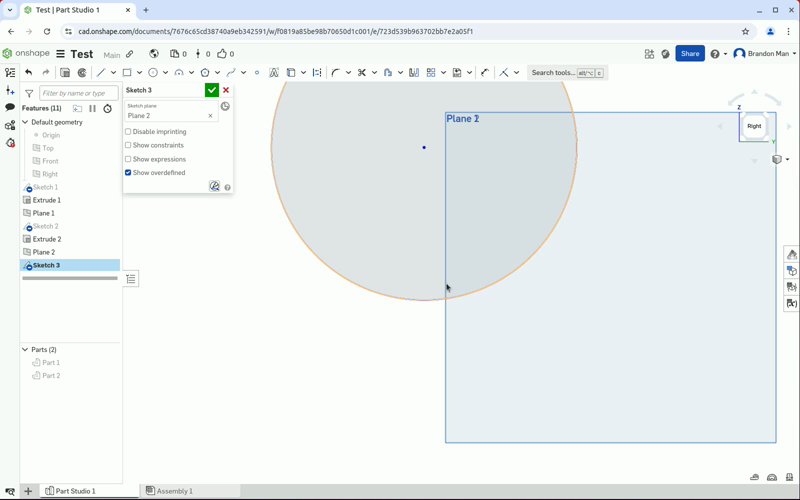
scroll(-6)
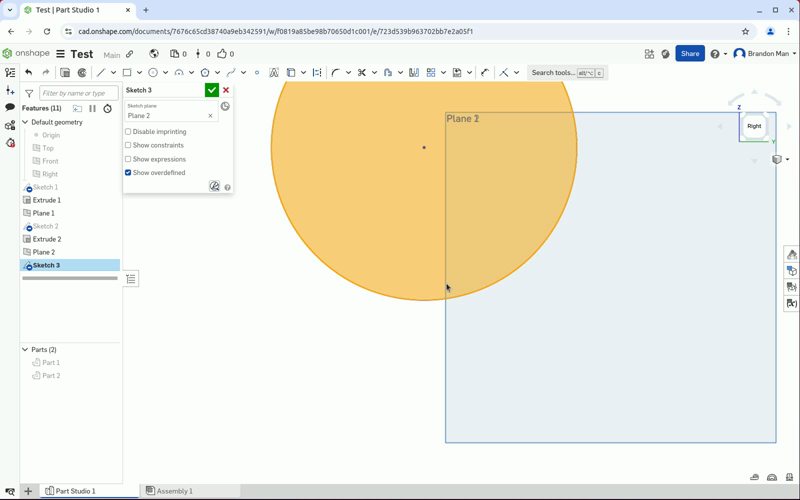
scroll(-6)
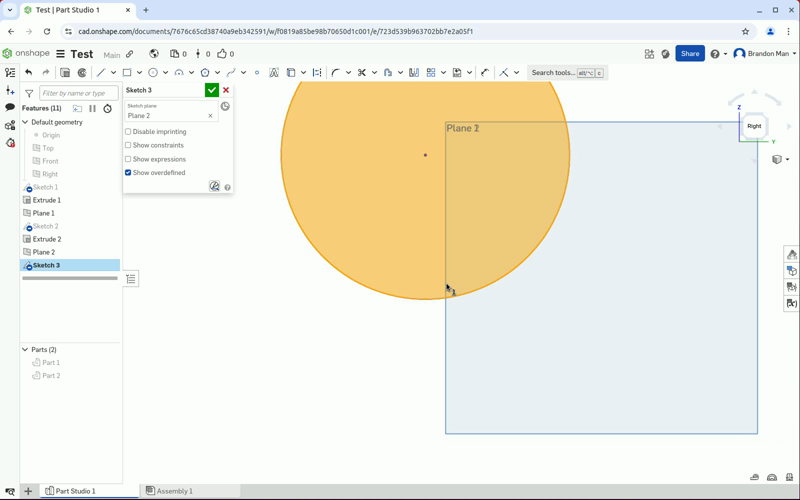
scroll(-6)
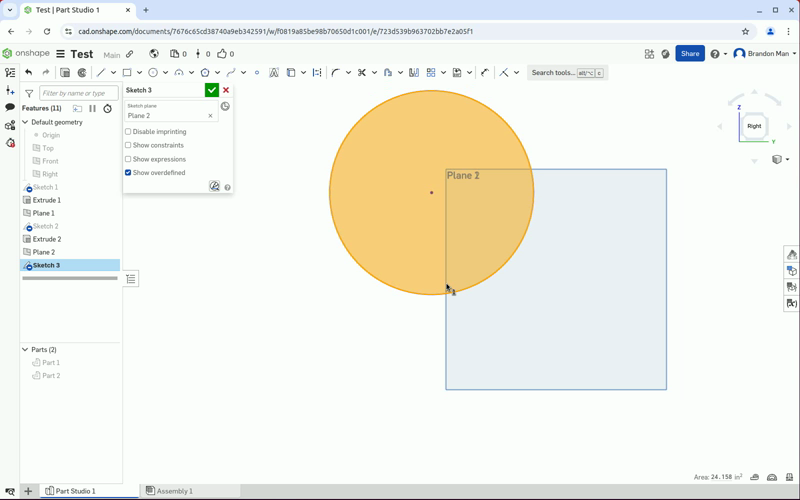
scroll(-6)
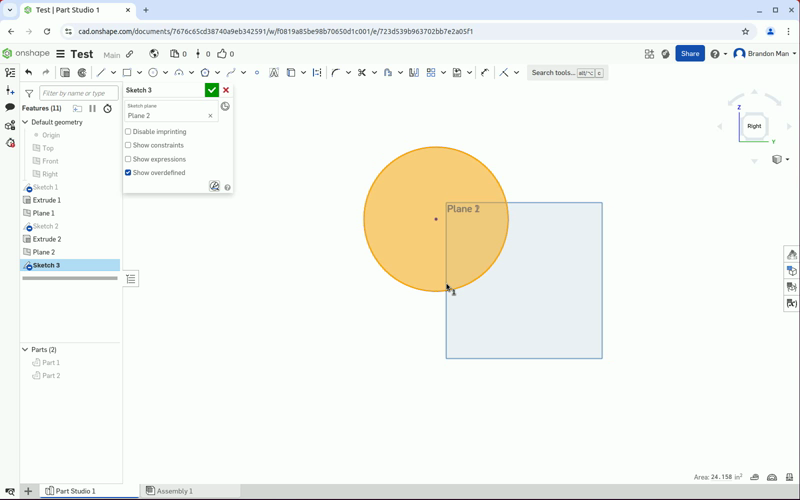
scroll(-6)
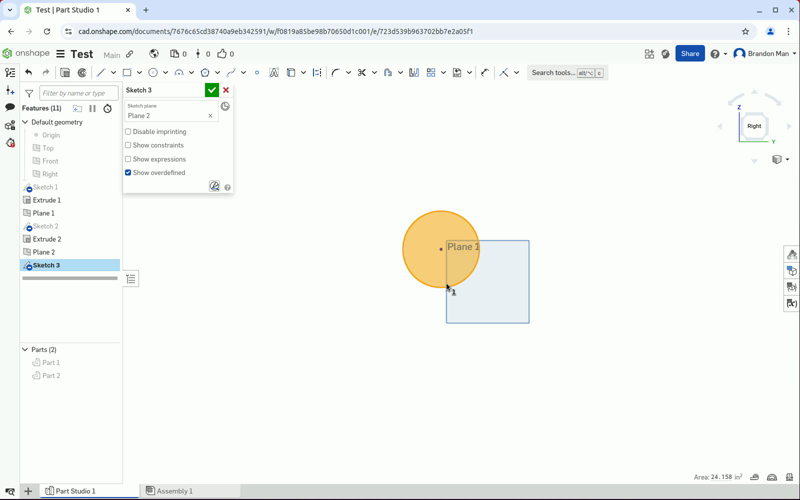
scroll(-6)
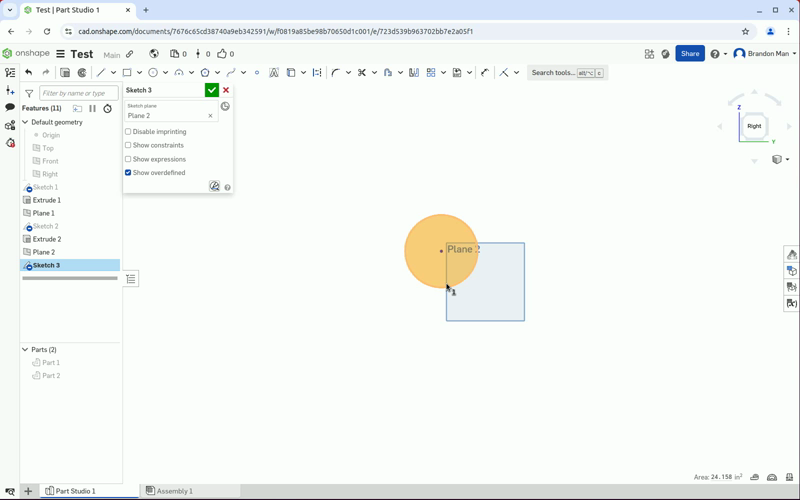
scroll(-6)
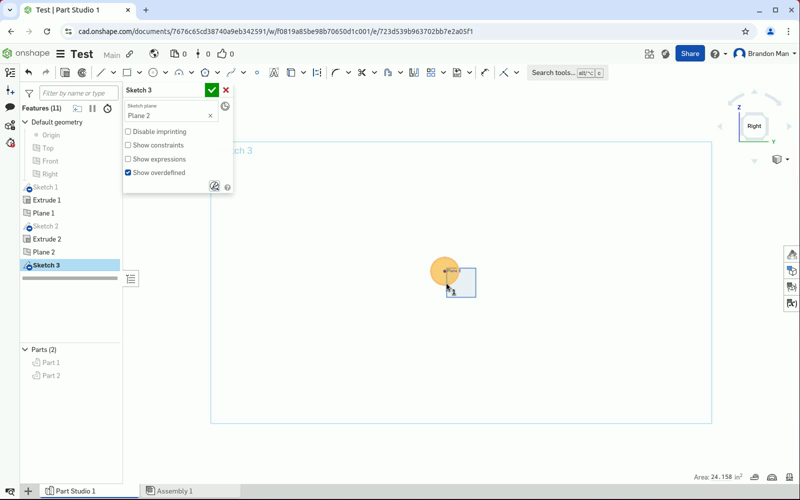
mouse_move(73, 352)
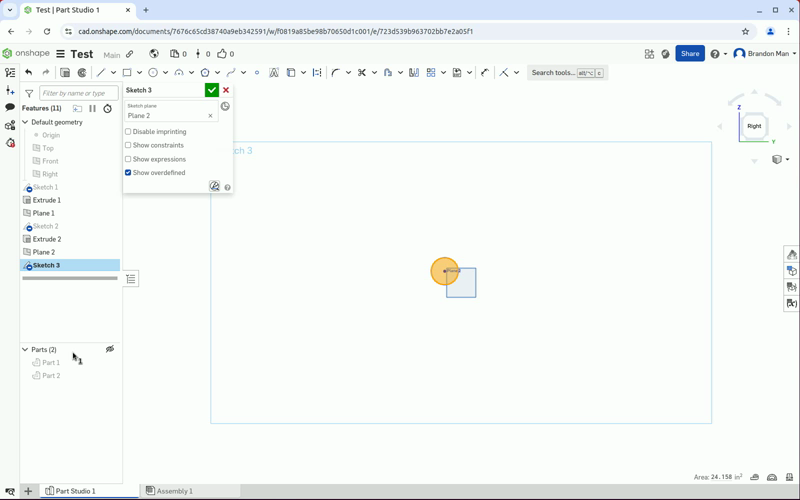
key(shift+y)
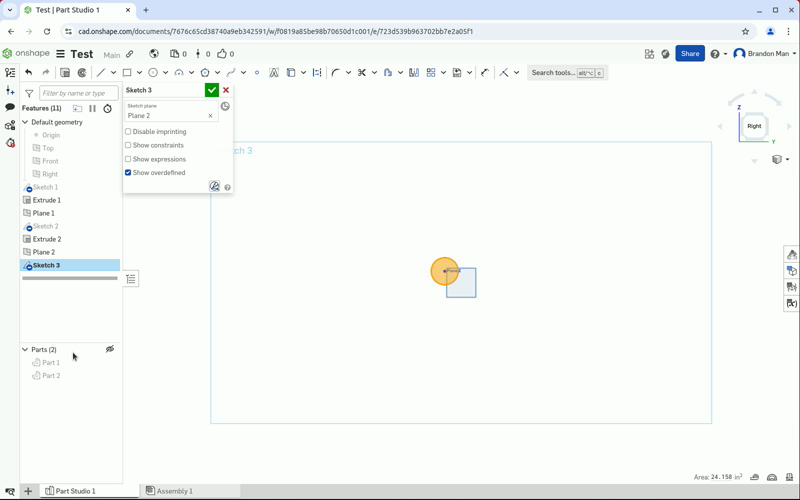
key(shift+e)
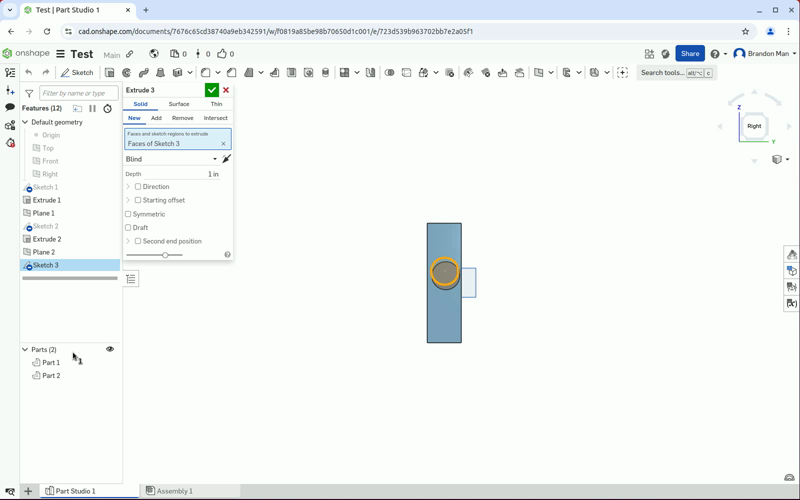
mouse_move(143, 106)
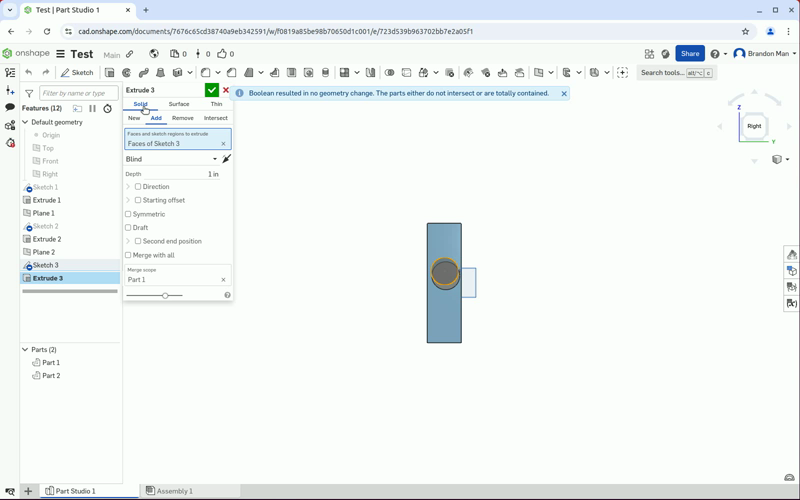
click(143, 106)
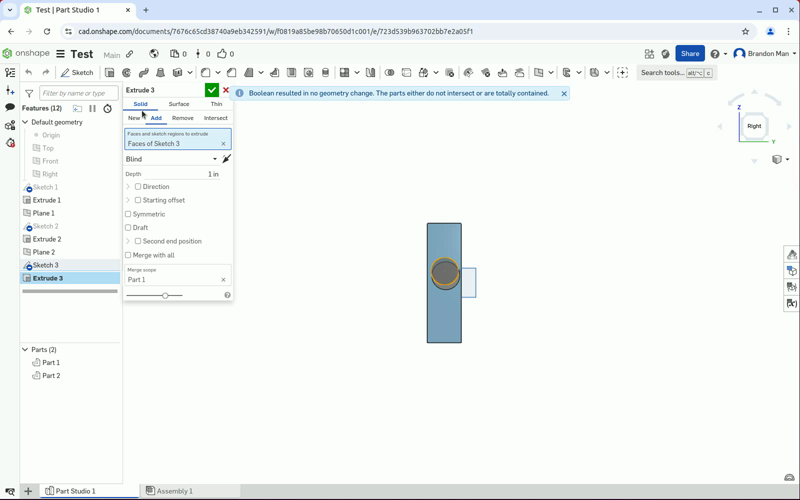
mouse_move(137, 120)
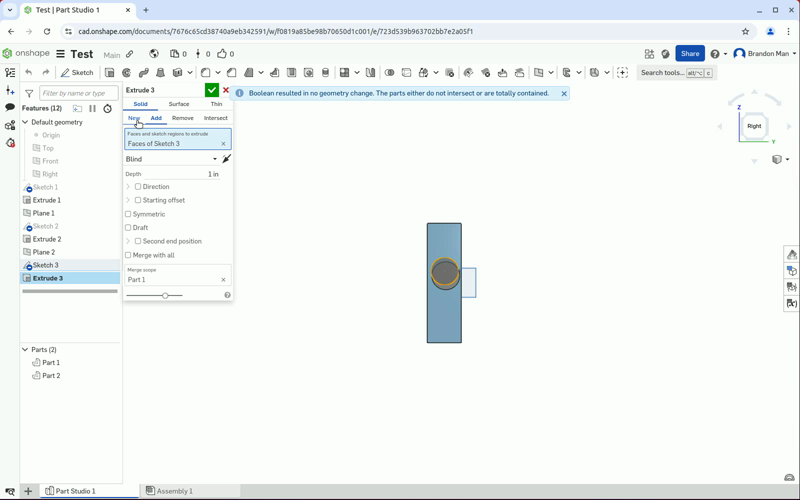
click(137, 120)
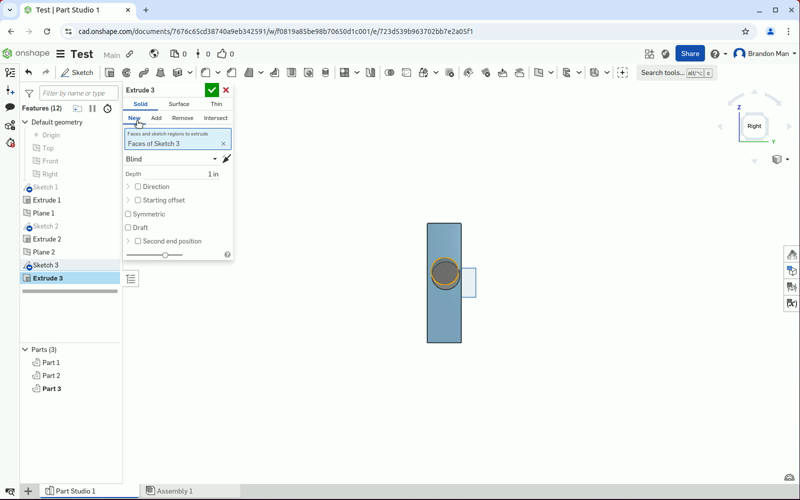
key(tab, 4)
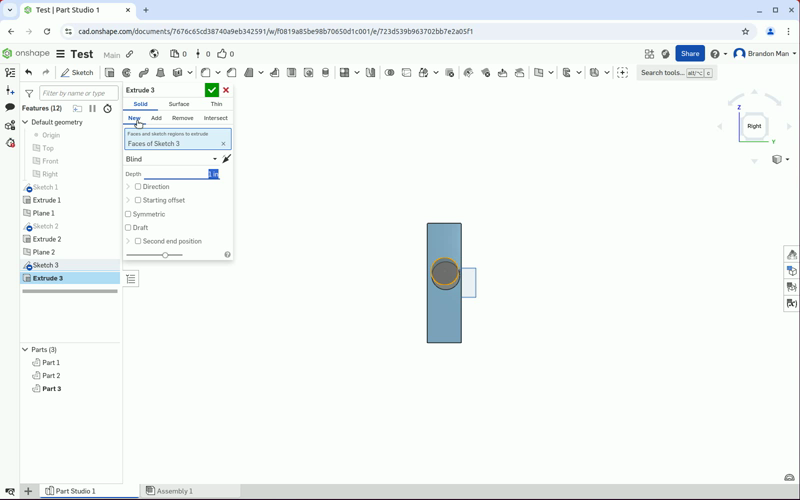
text(6.981)
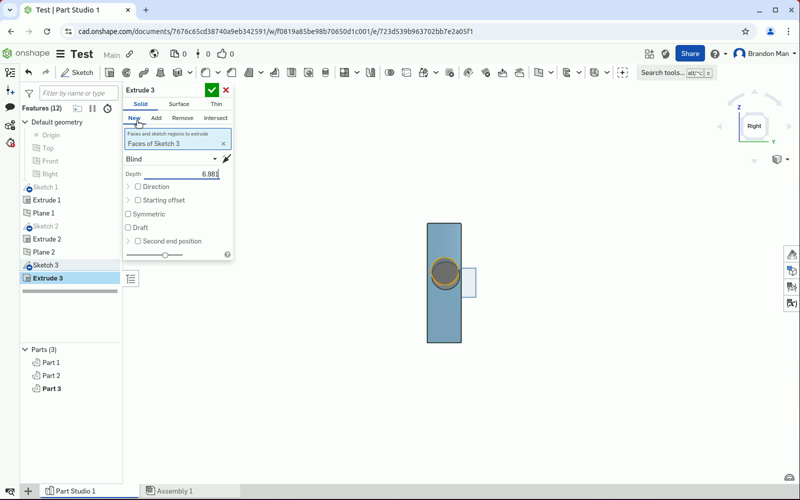
key(enter)
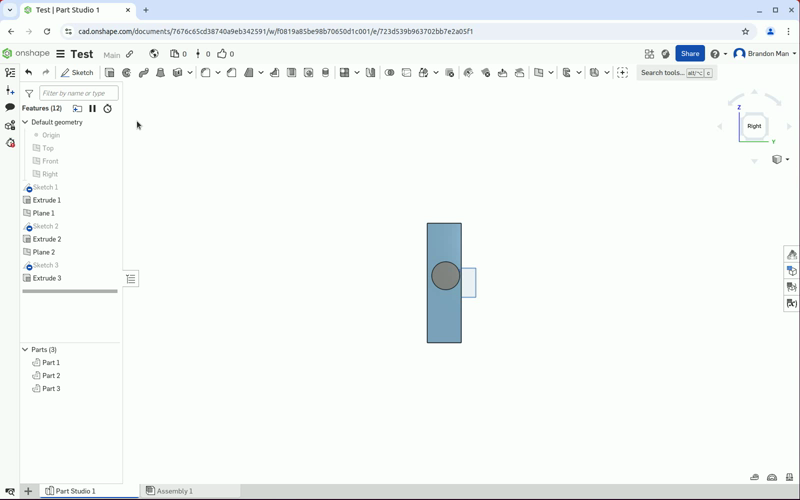
key(shift+h)
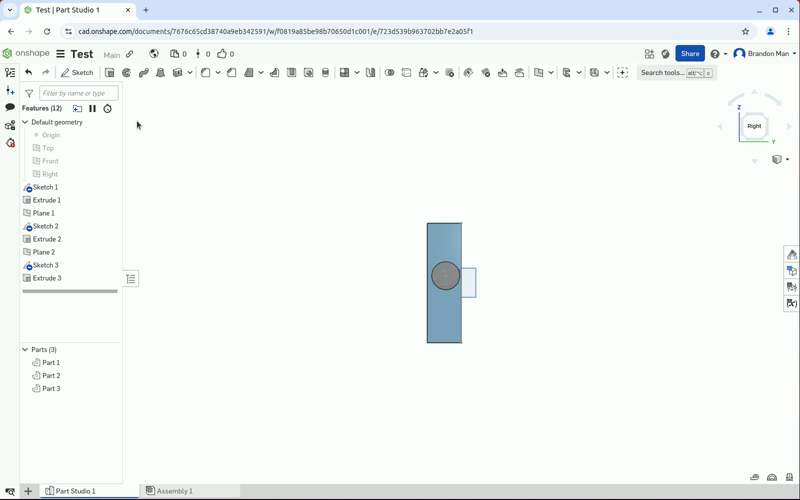
key(shift+h)
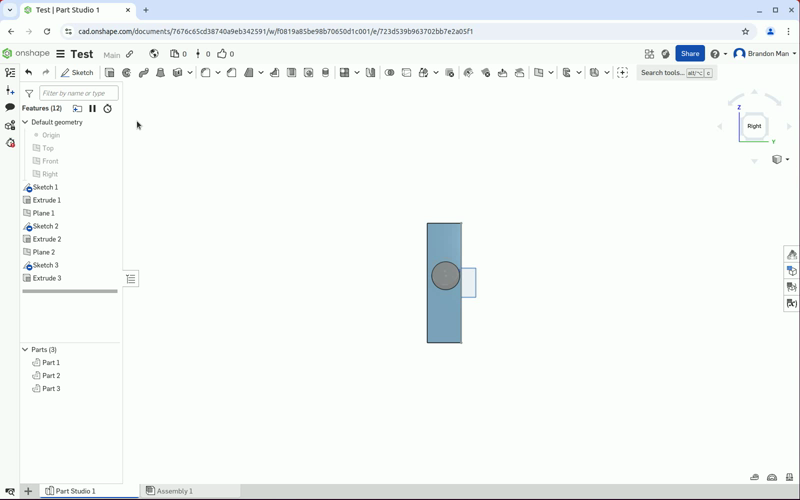
key(shift+7)
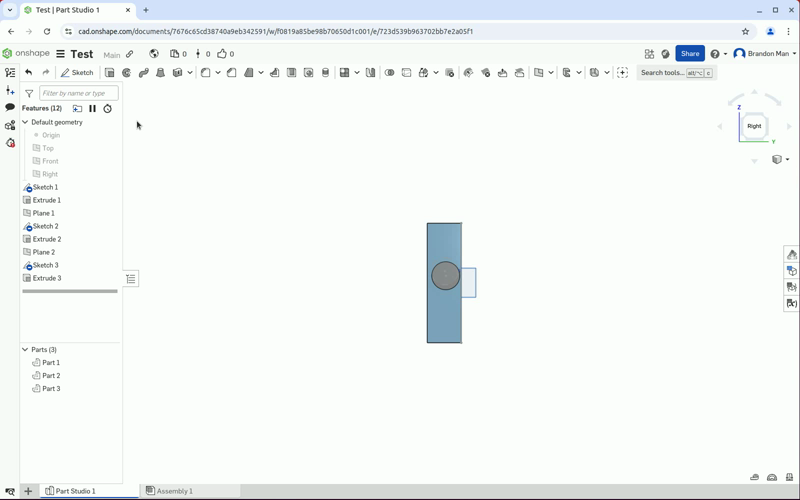
key(right, 2)
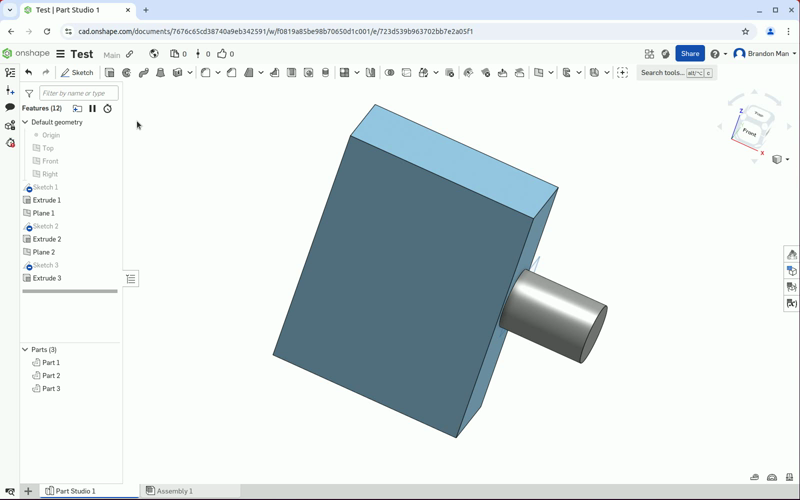
key(down, 2)
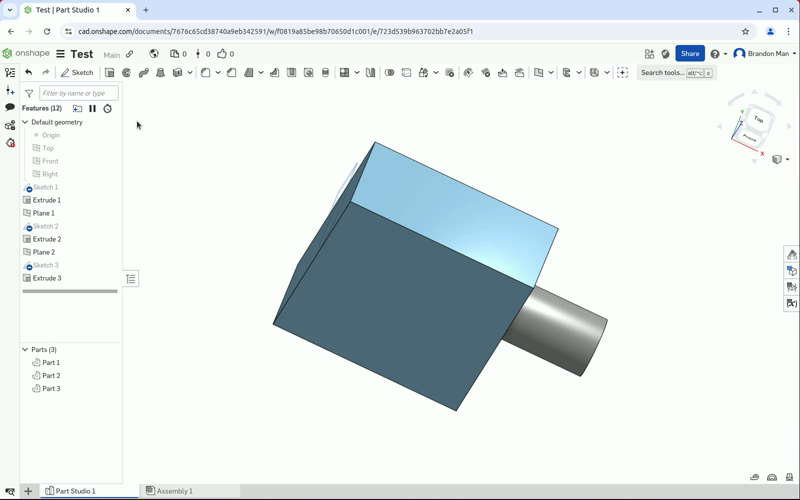
key(up, 2)
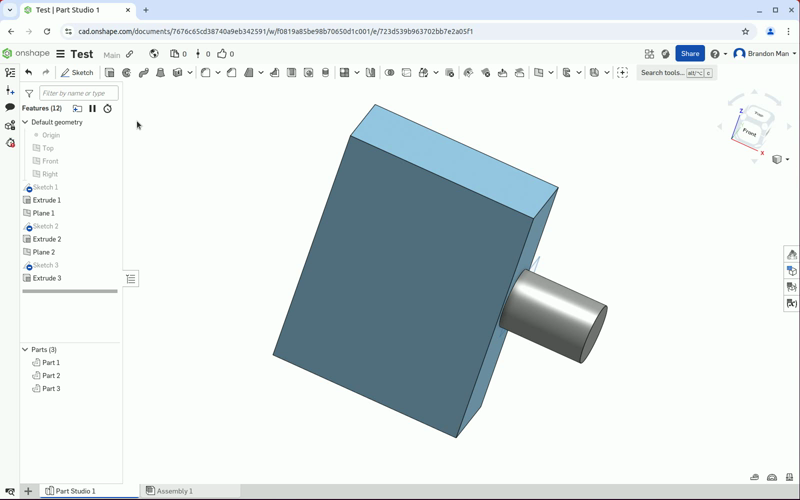
key(left, 2)
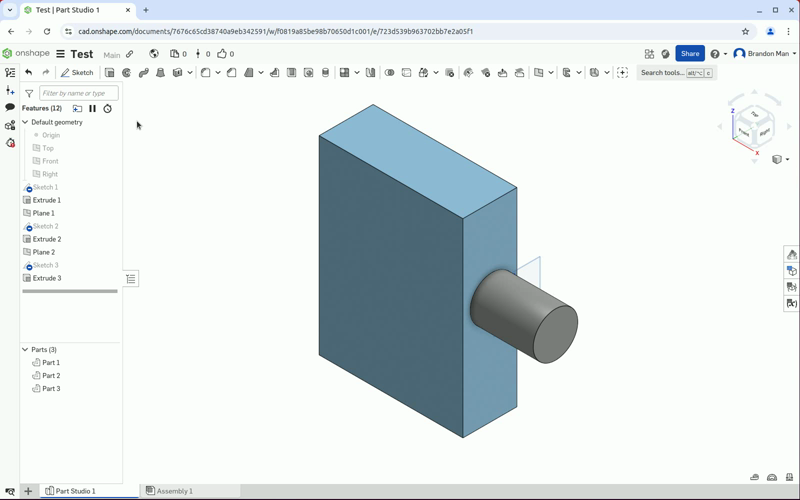
mouse_move(73, 189)
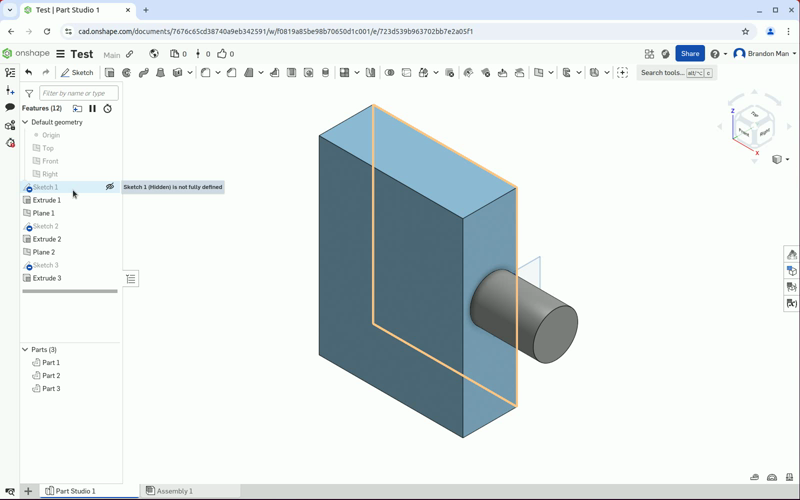
click(73, 189)